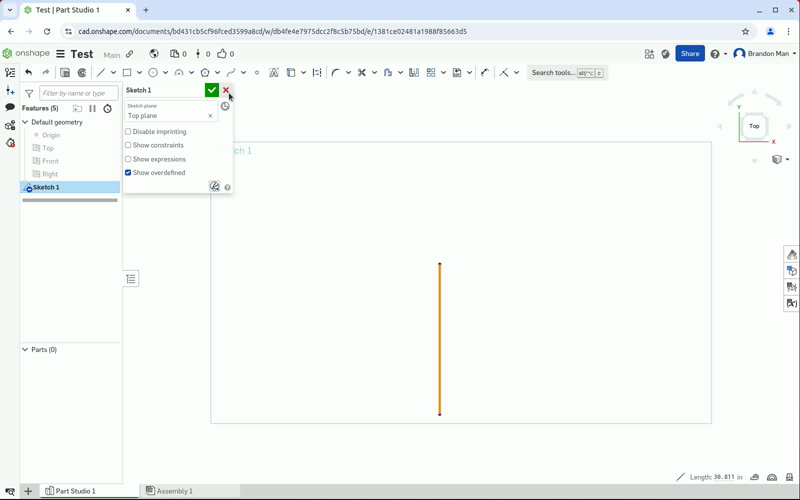
key(shift+h)
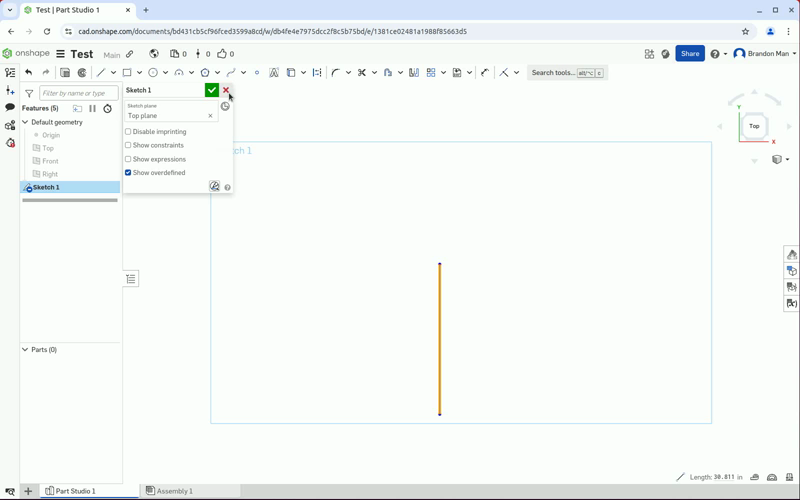
key(shift+s)
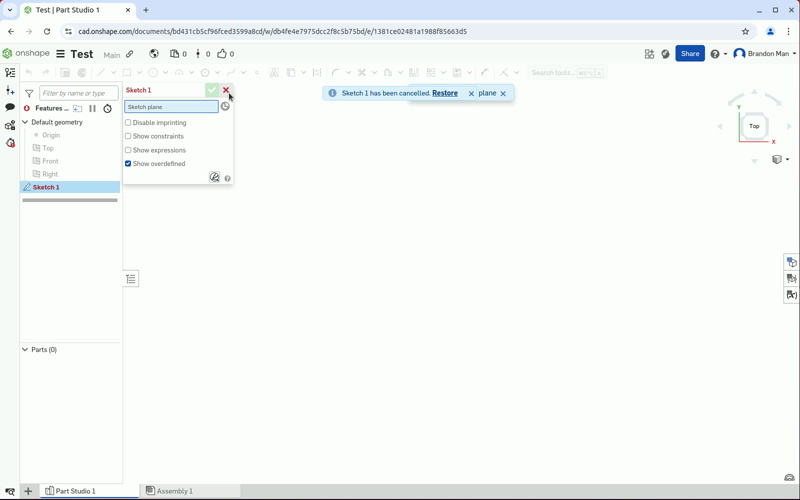
mouse_move(73, 150)
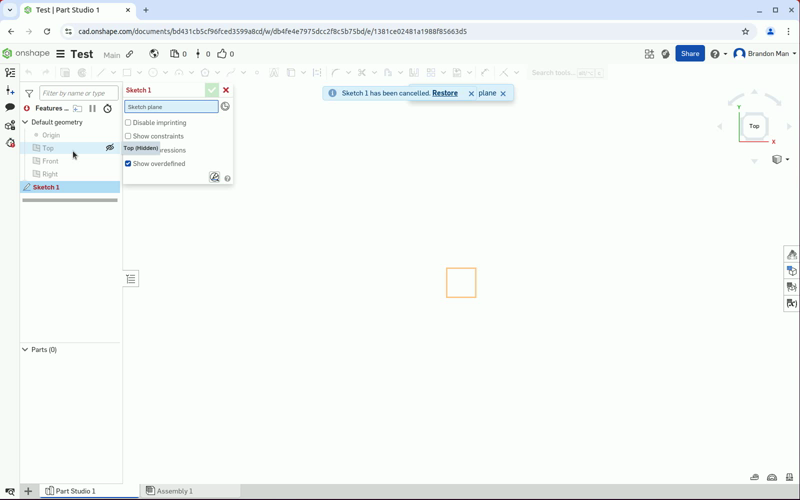
click(73, 150)
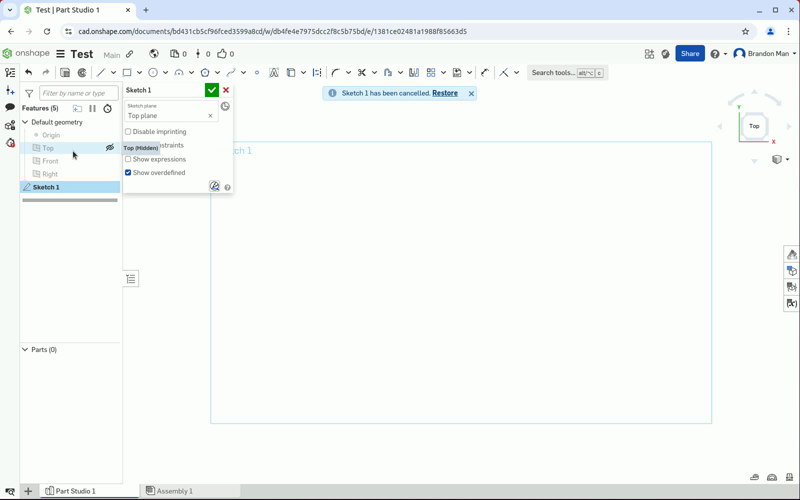
mouse_move(73, 352)
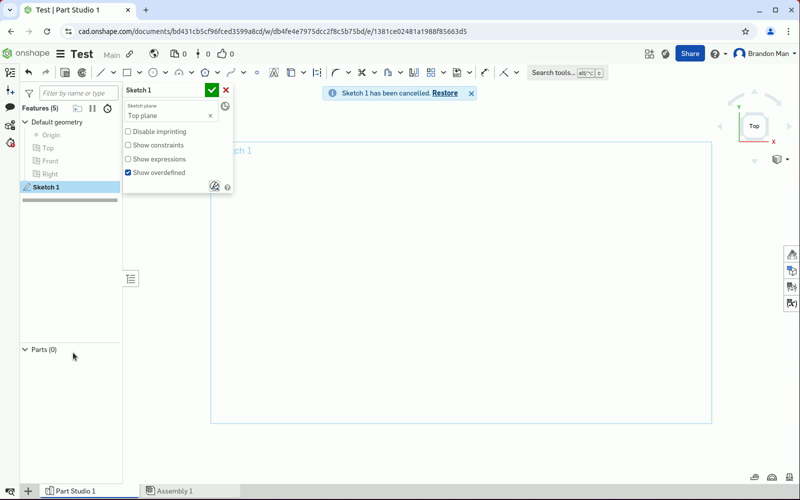
key(y)
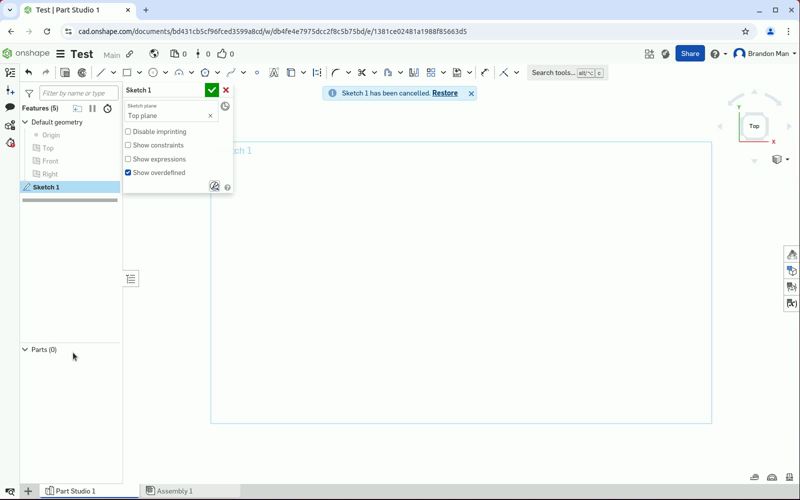
key(l)
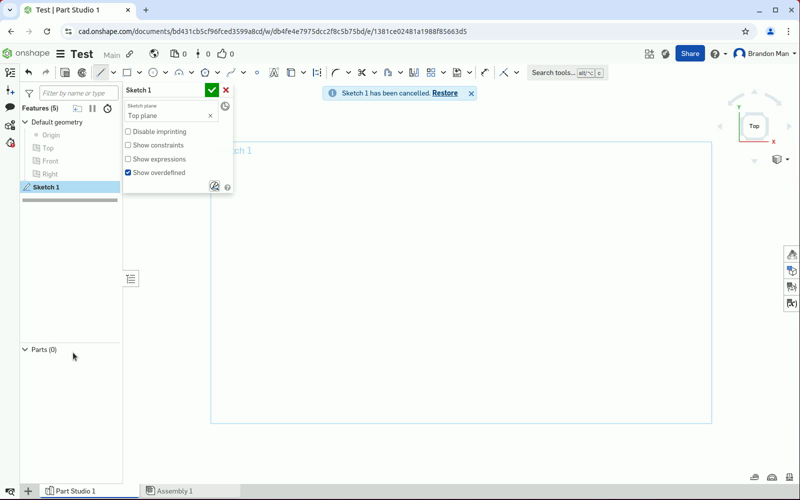
key_down(shift)
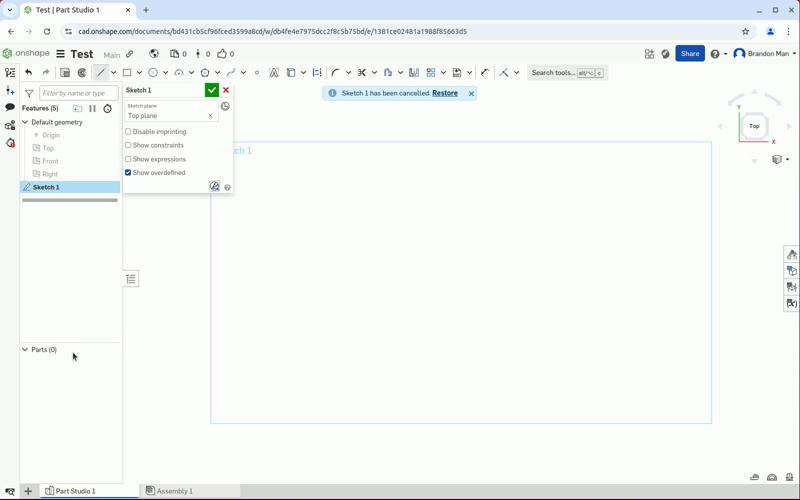
mouse_move(348, 363)
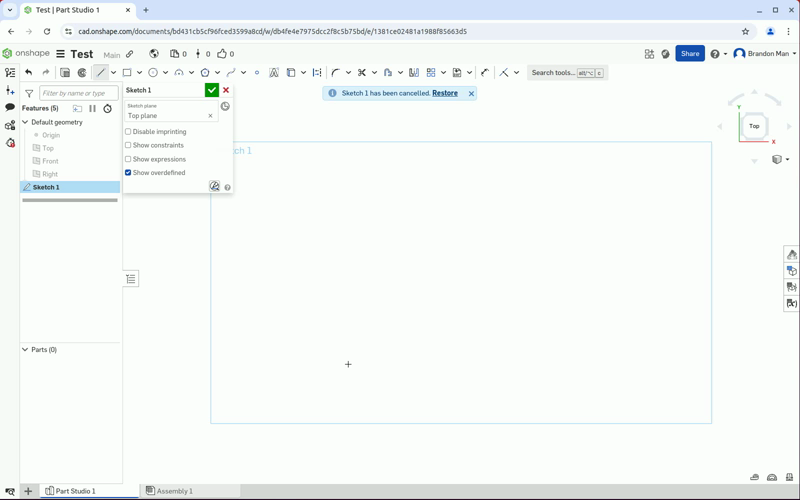
click(348, 363)
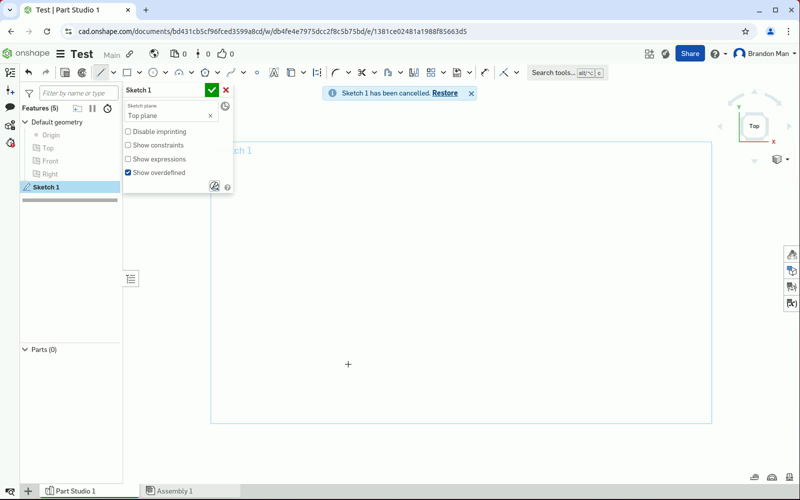
key_up(shift)
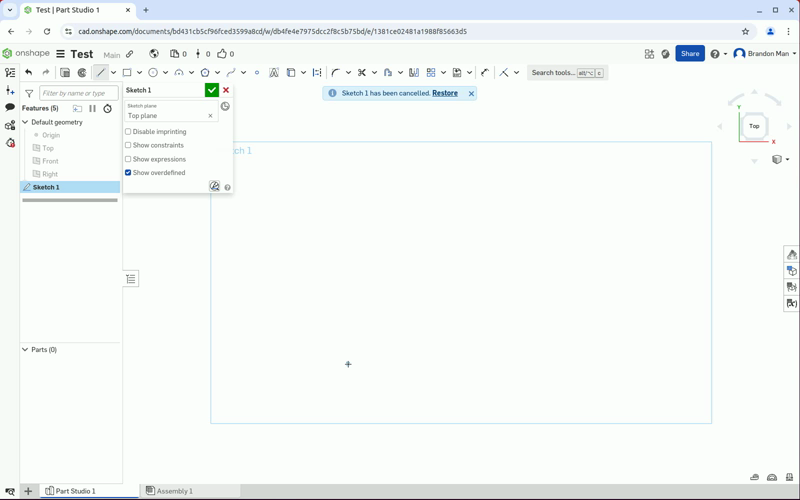
key_down(shift)
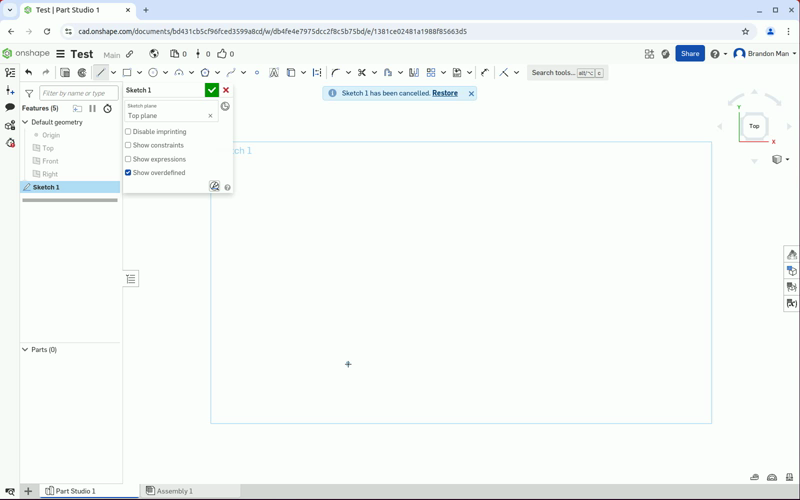
mouse_move(572, 363)
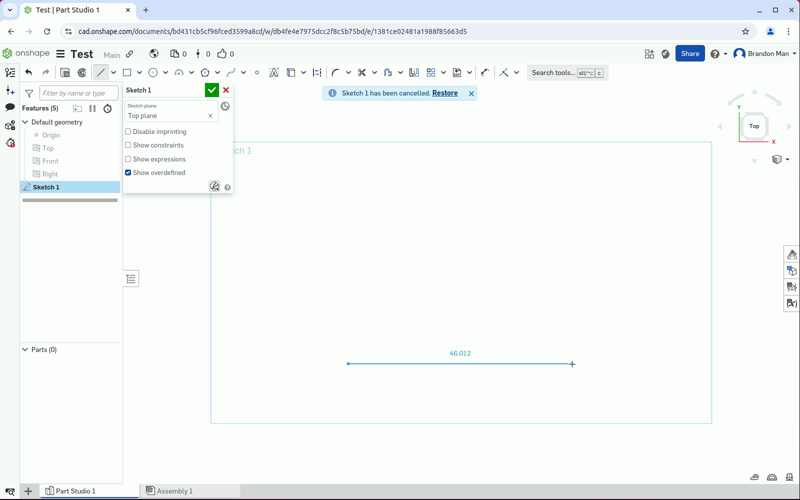
click(572, 363)
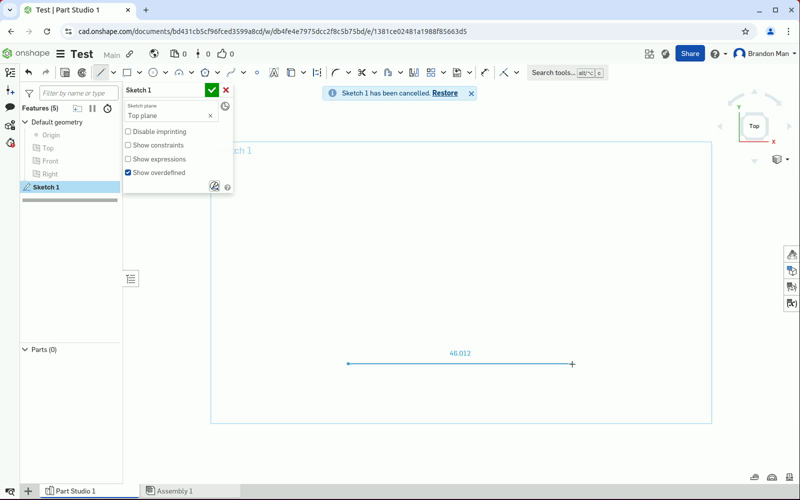
key_up(shift)
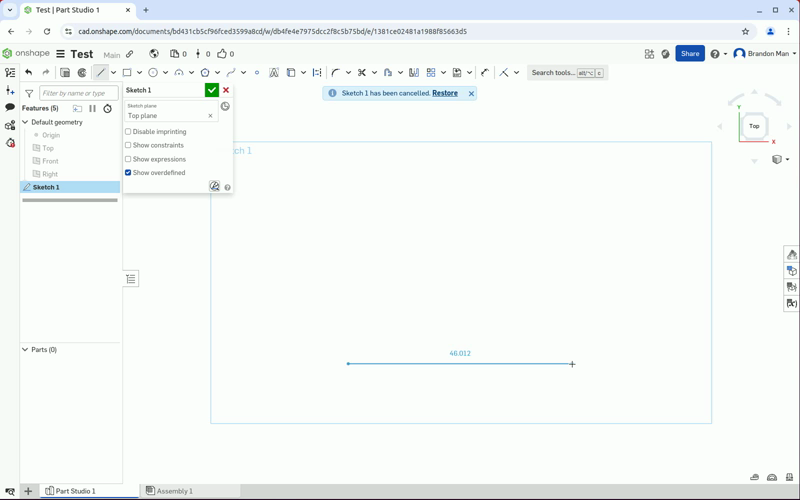
key_down(shift)
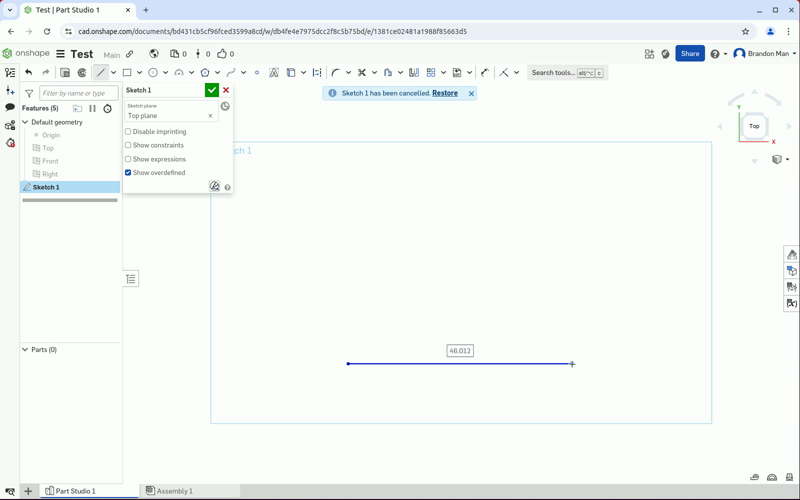
mouse_move(572, 201)
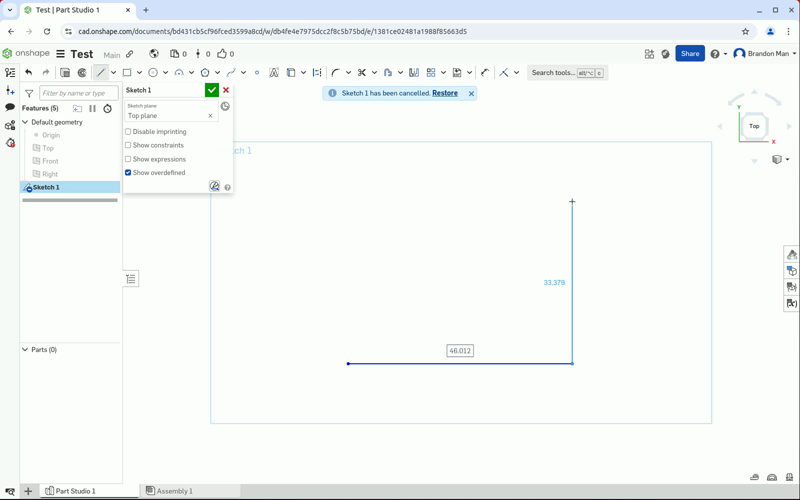
click(572, 201)
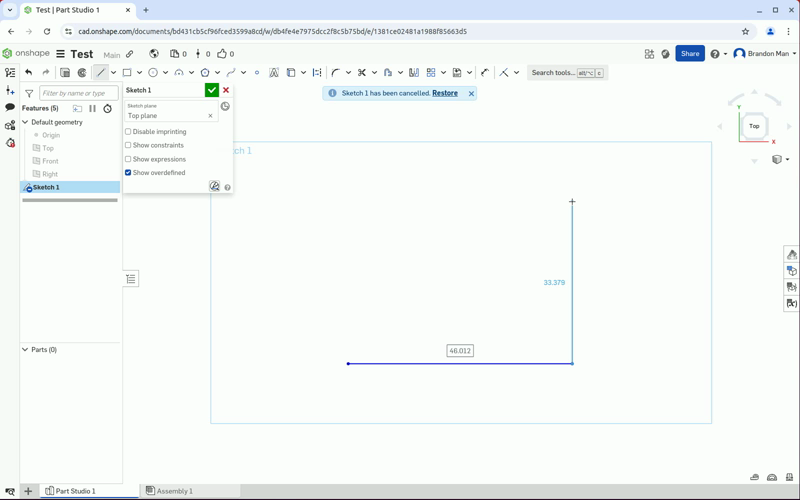
key_up(shift)
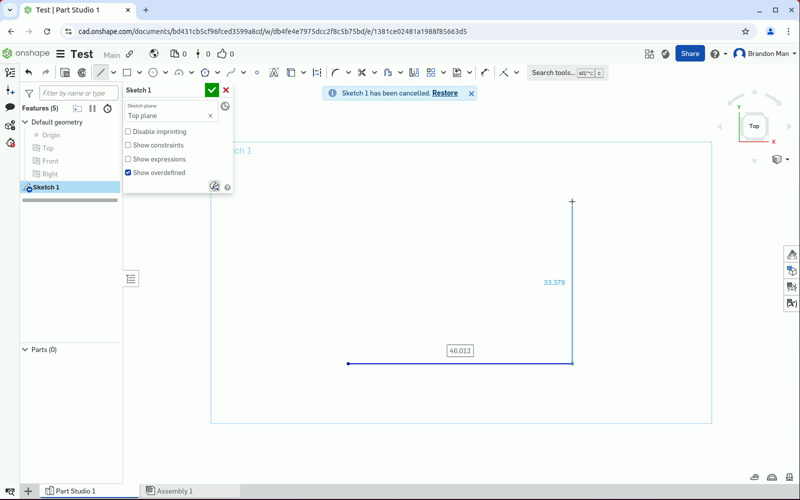
key_down(shift)
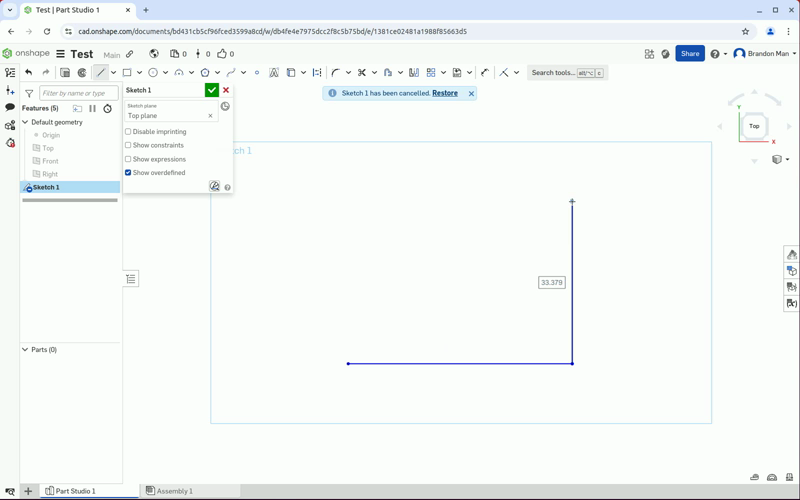
mouse_move(348, 201)
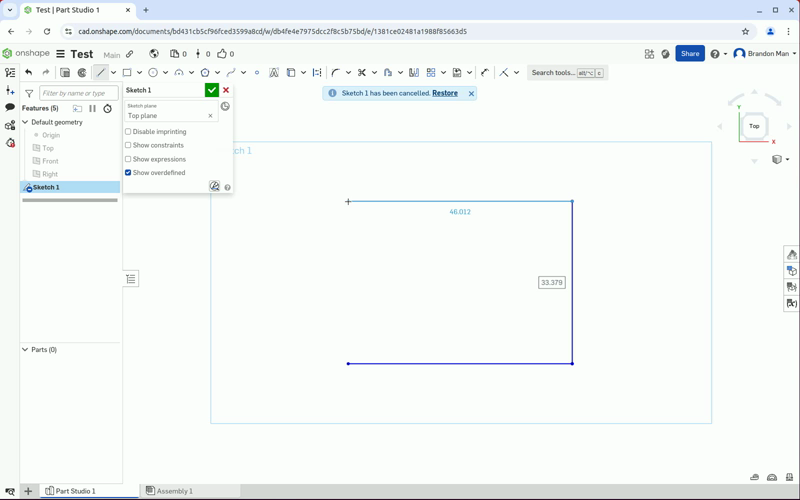
click(348, 201)
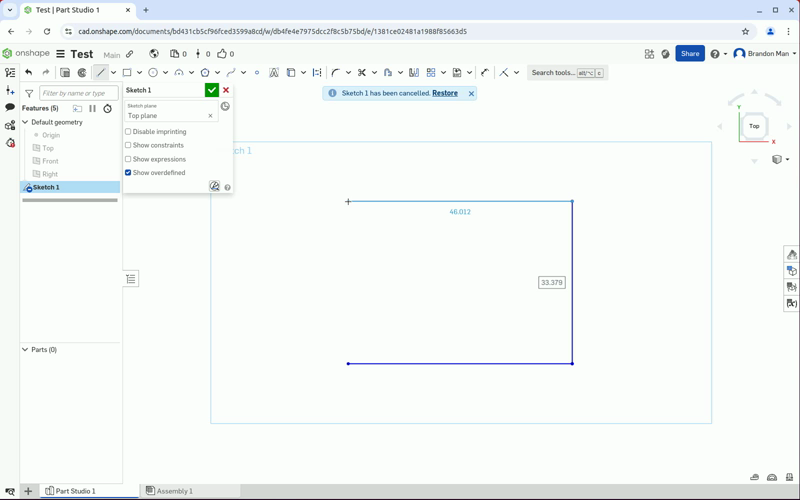
key_up(shift)
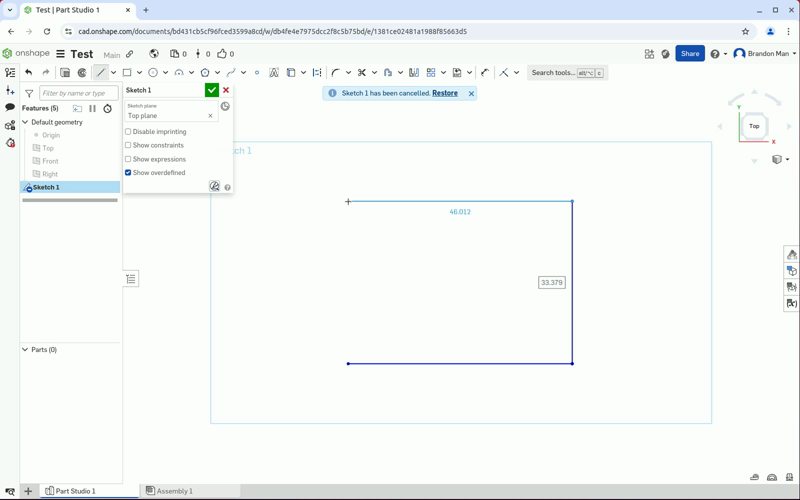
key_down(shift)
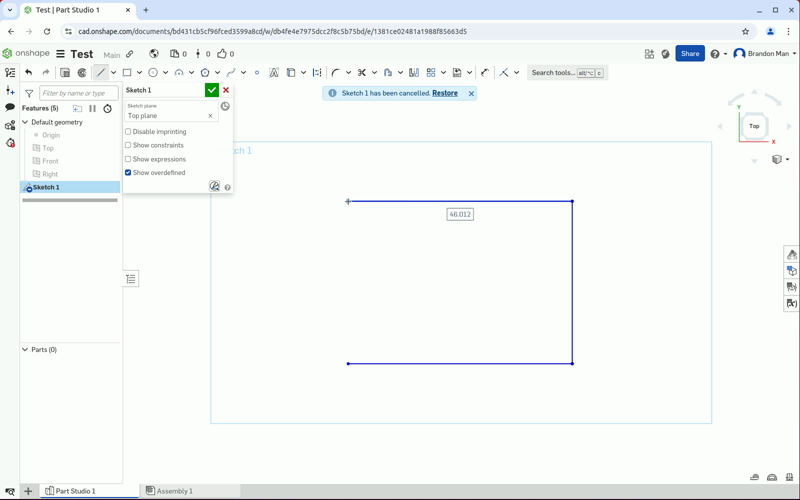
mouse_move(348, 363)
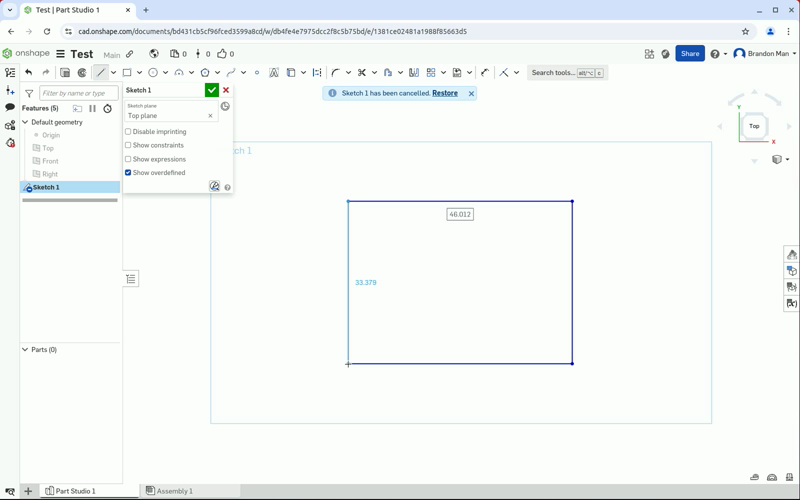
key_up(shift)
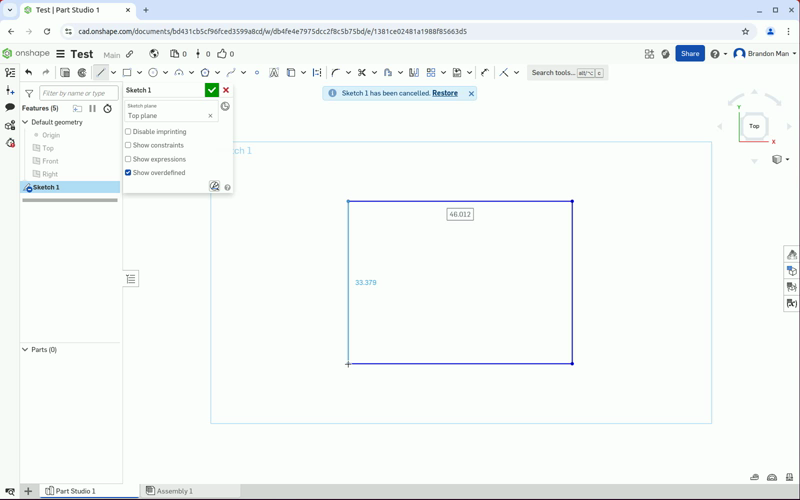
click(348, 363)
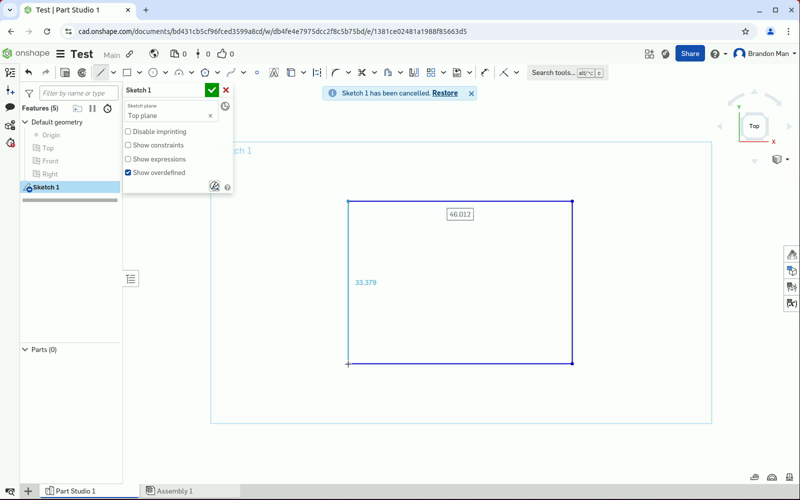
key(esc)
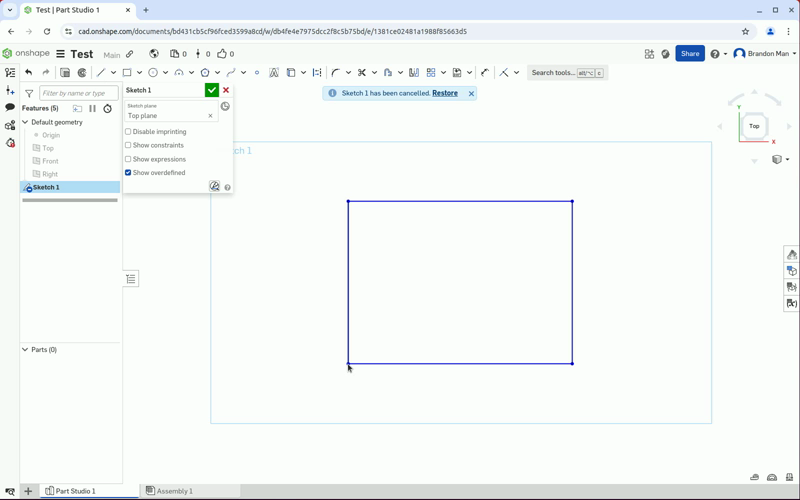
mouse_move(399, 253)
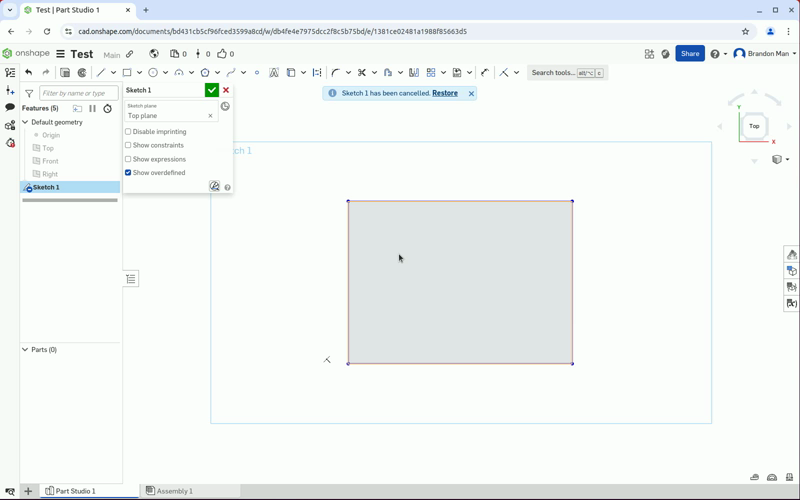
click(399, 253)
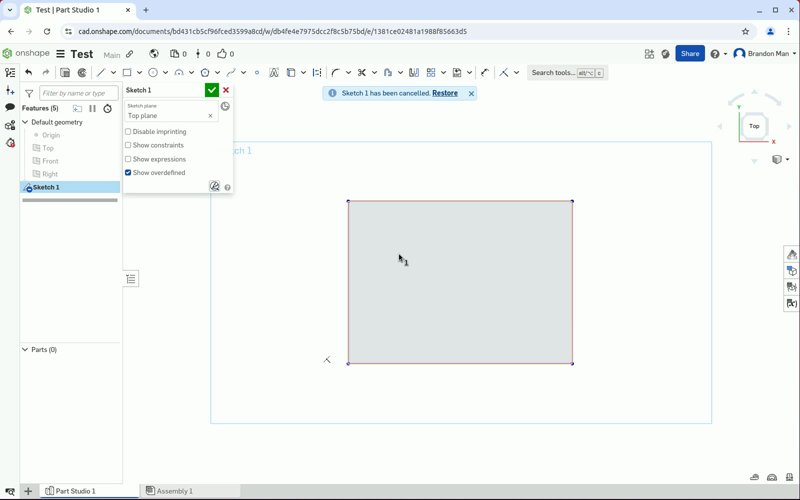
mouse_move(73, 352)
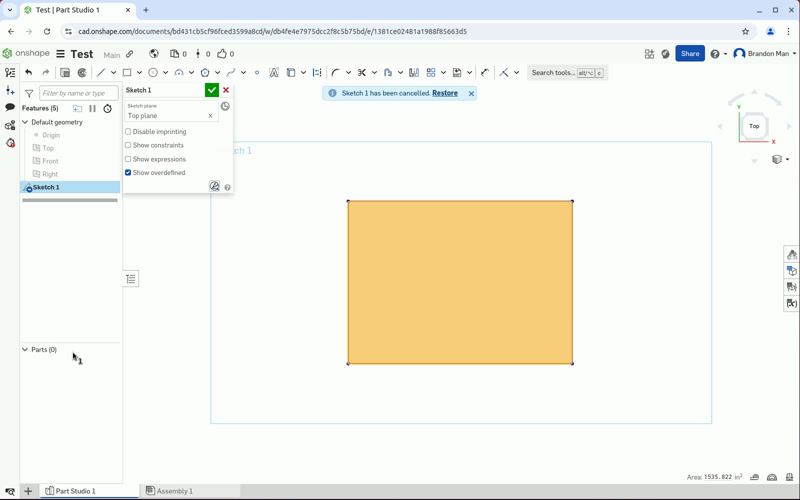
key(shift+y)
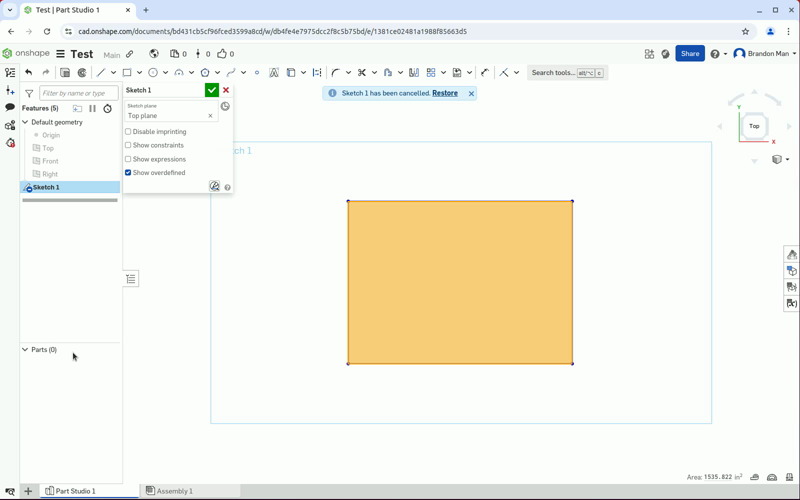
key(shift+e)
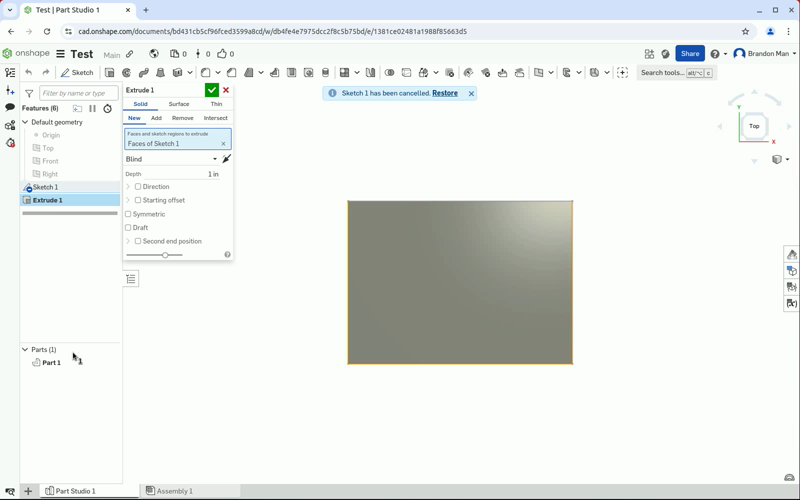
mouse_move(143, 106)
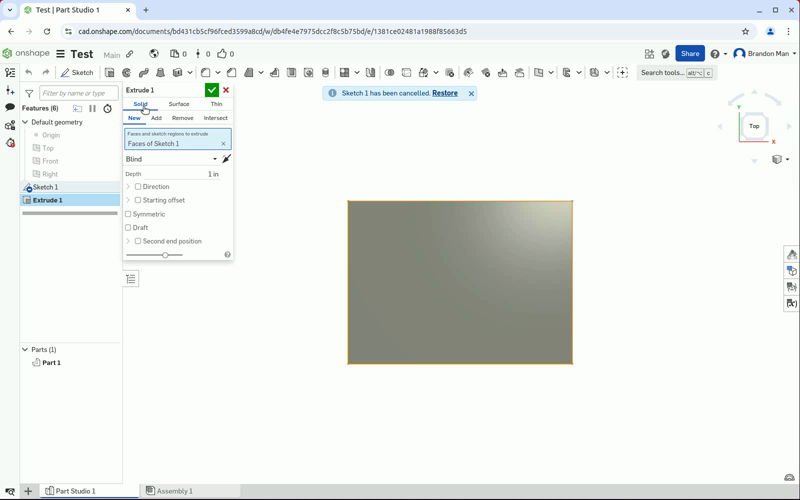
click(143, 106)
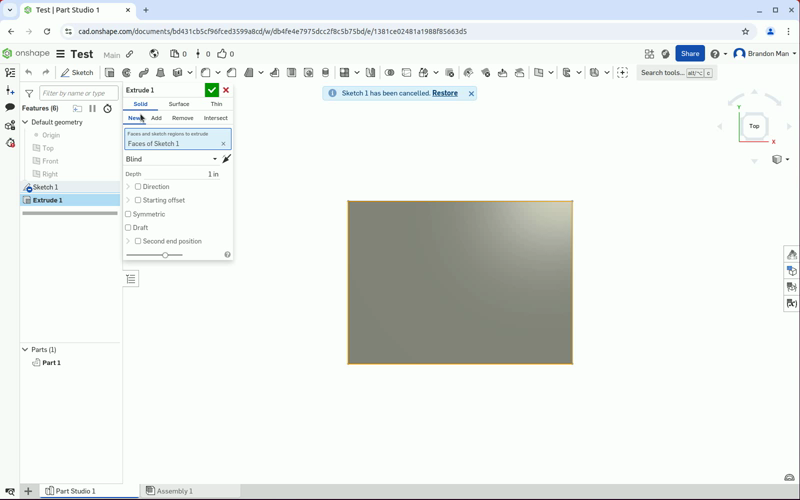
mouse_move(137, 120)
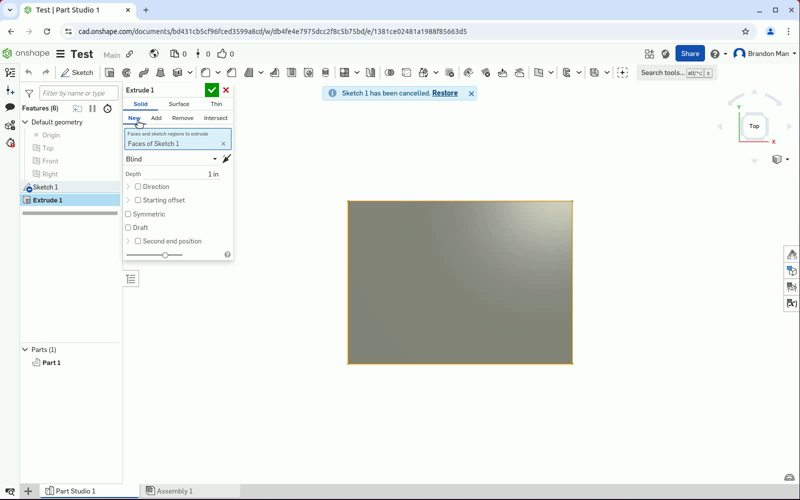
click(137, 120)
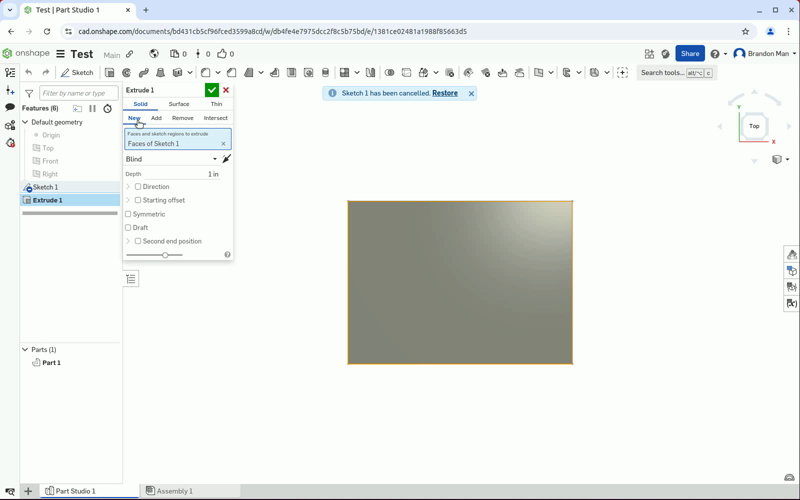
key(tab, 4)
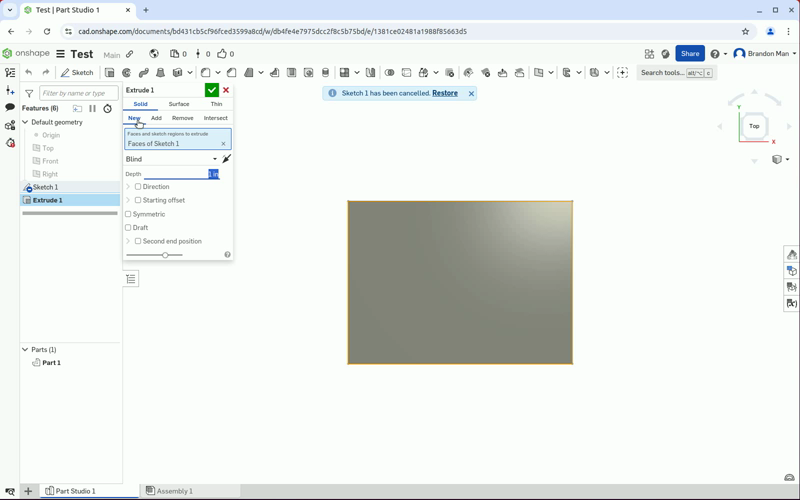
text(10.351)
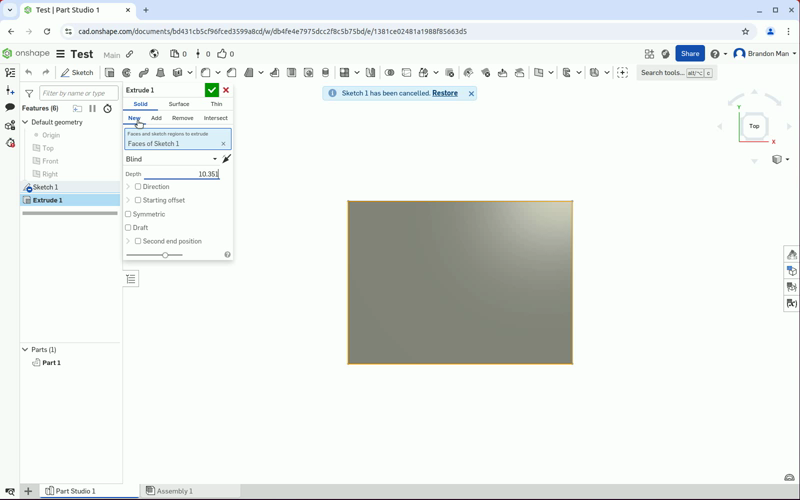
key(enter)
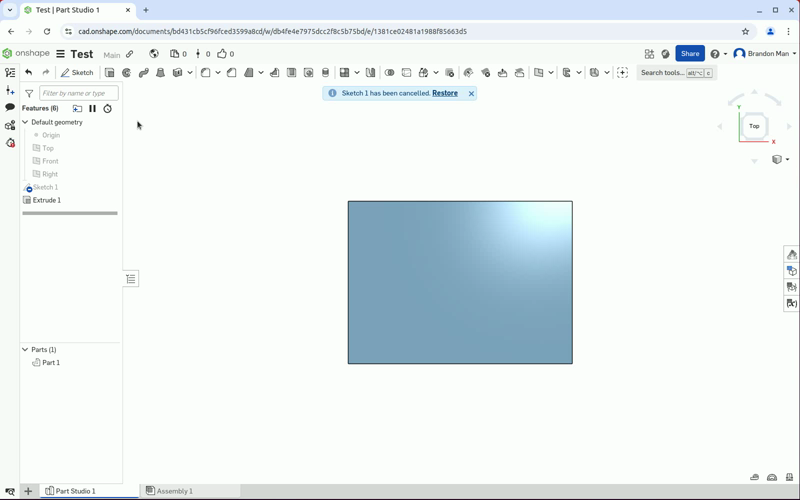
key(shift+h)
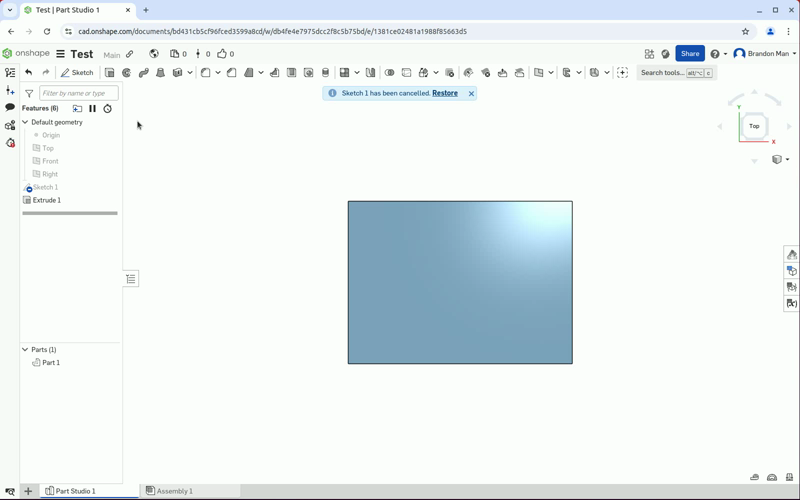
key(shift+h)
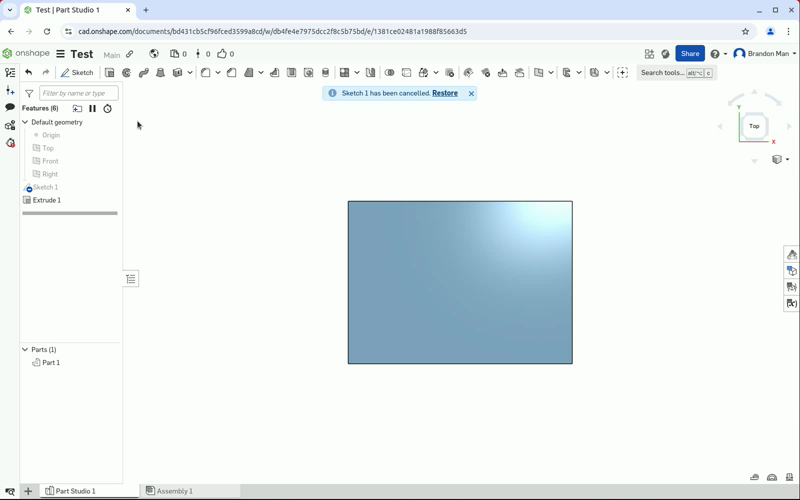
mouse_move(73, 189)
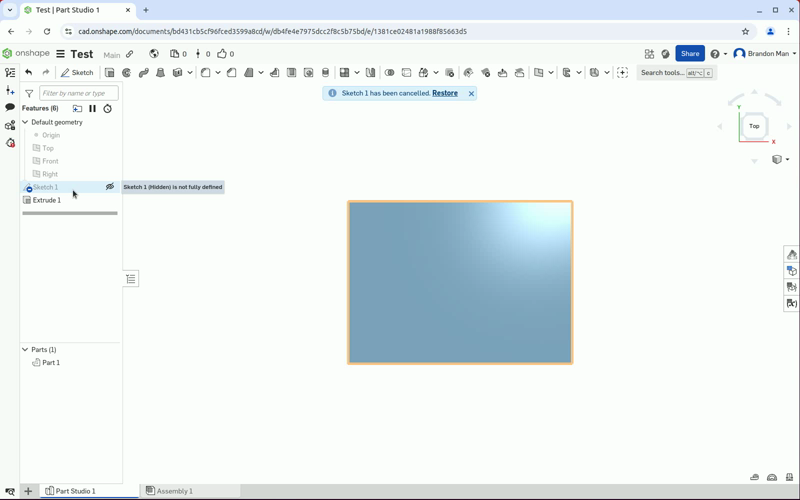
click(73, 189)
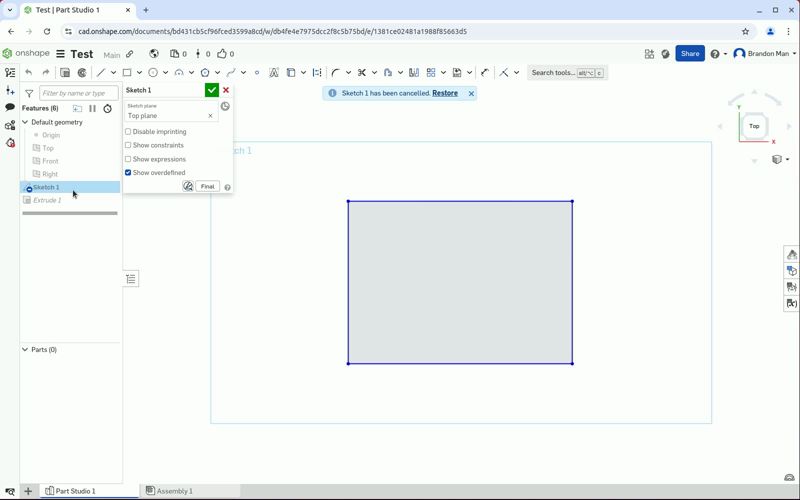
mouse_move(229, 92)
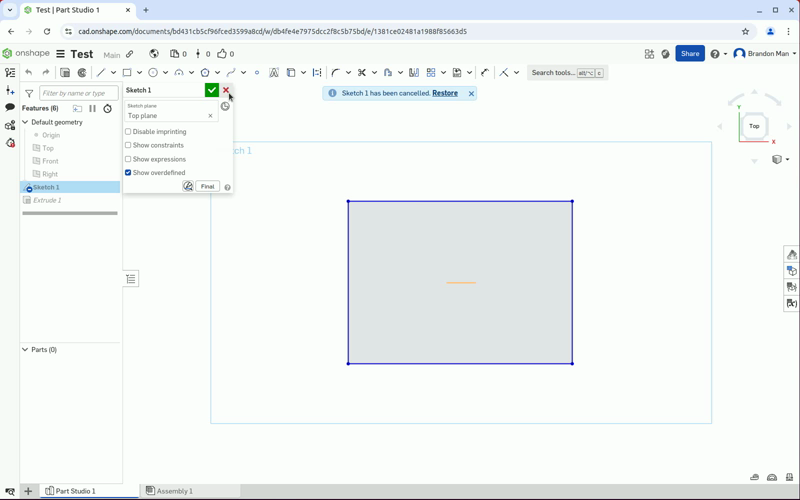
click(229, 92)
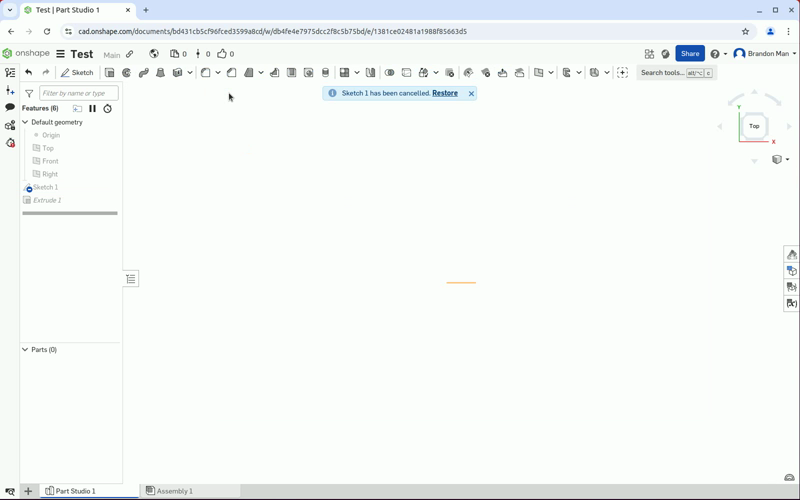
mouse_move(541, 75)
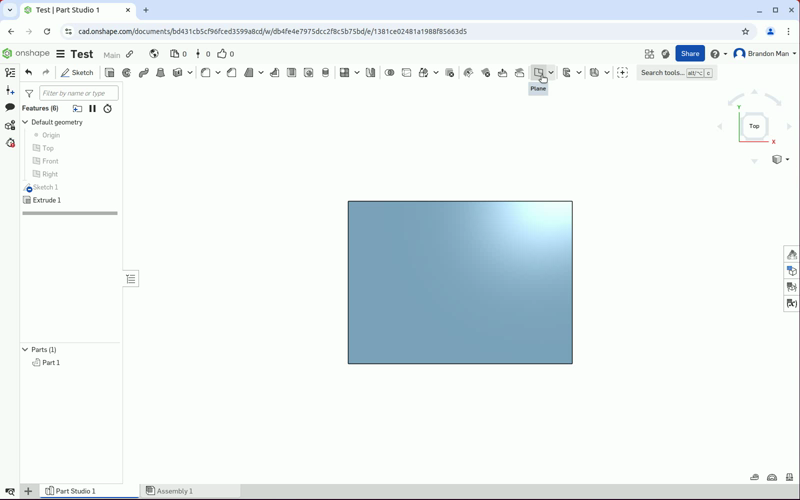
click(541, 75)
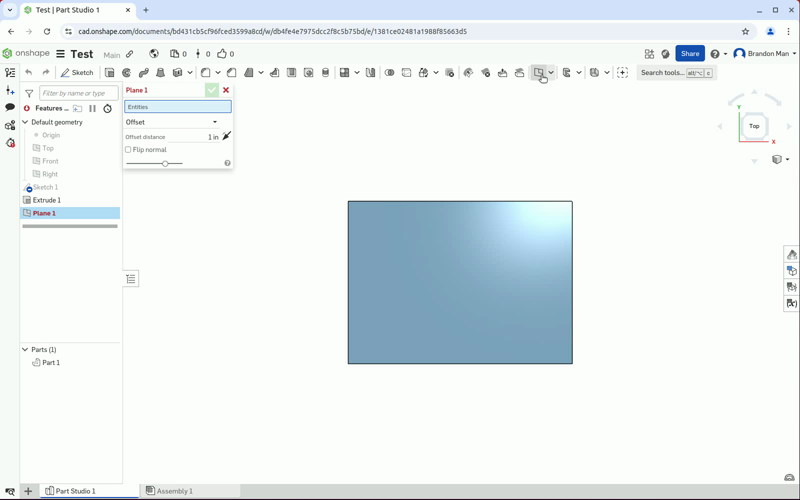
mouse_move(73, 150)
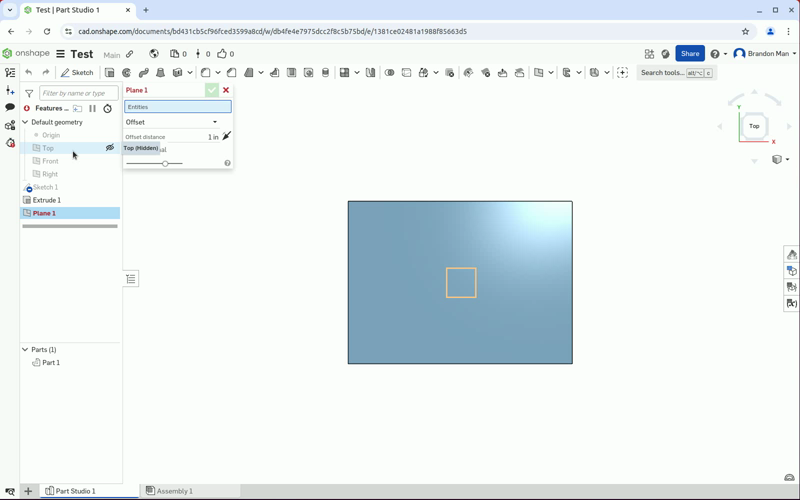
click(73, 150)
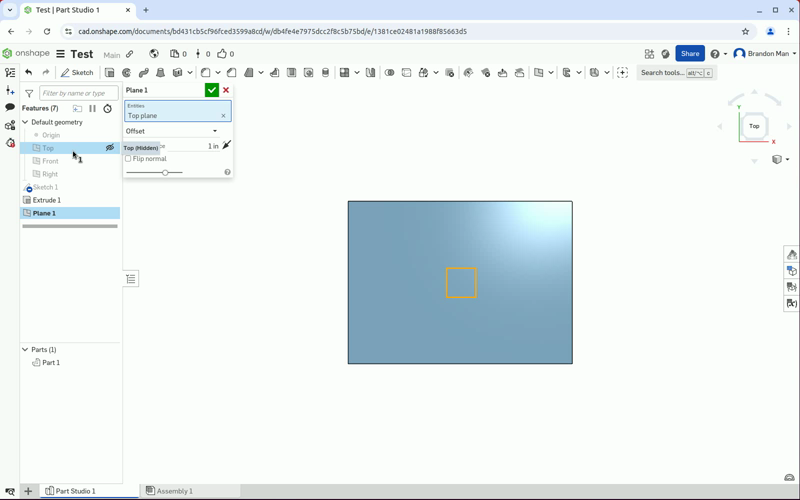
key(tab, 2)
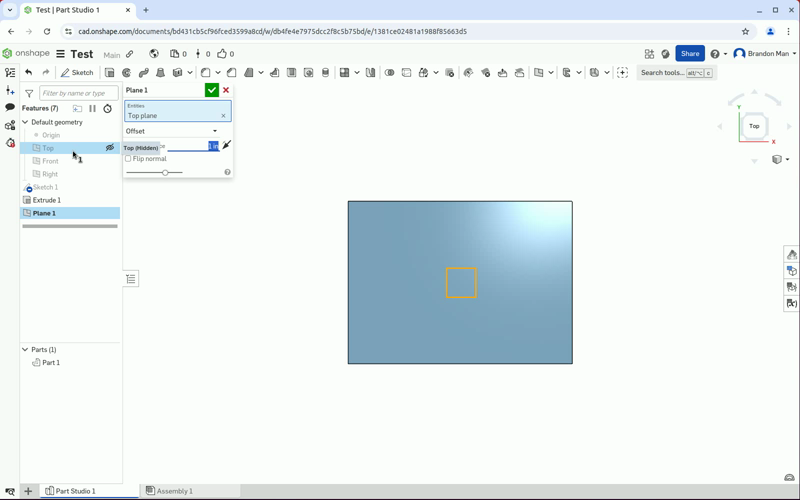
text(10.352)
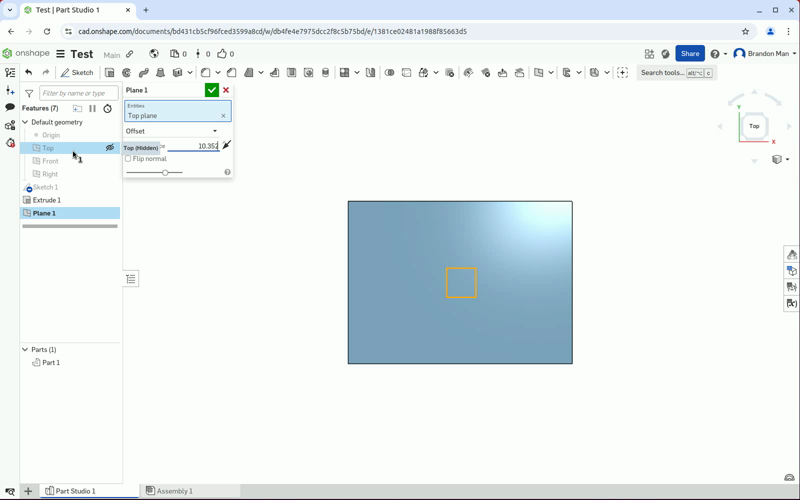
key(enter, 2)
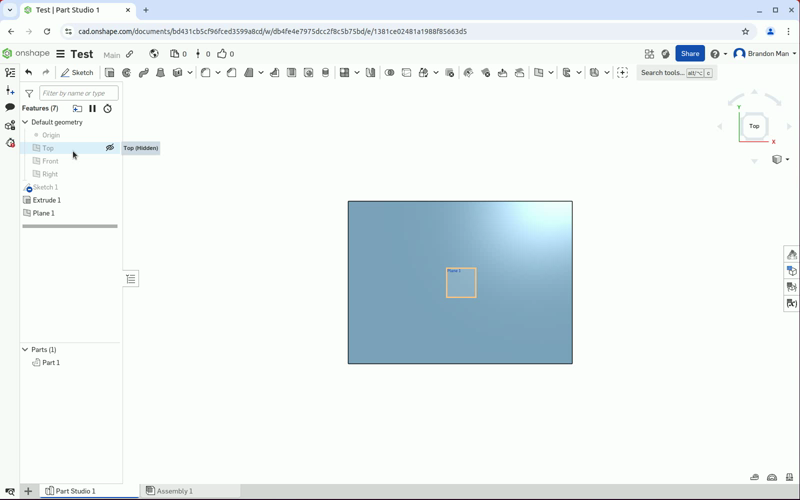
key(shift+s)
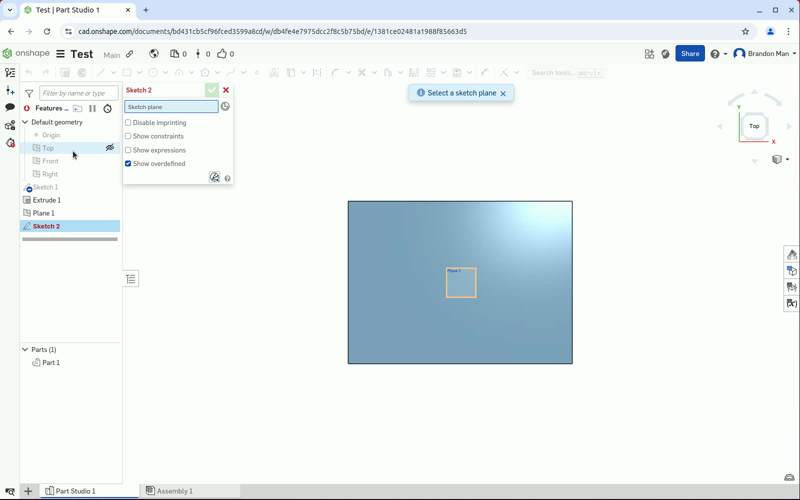
mouse_move(73, 215)
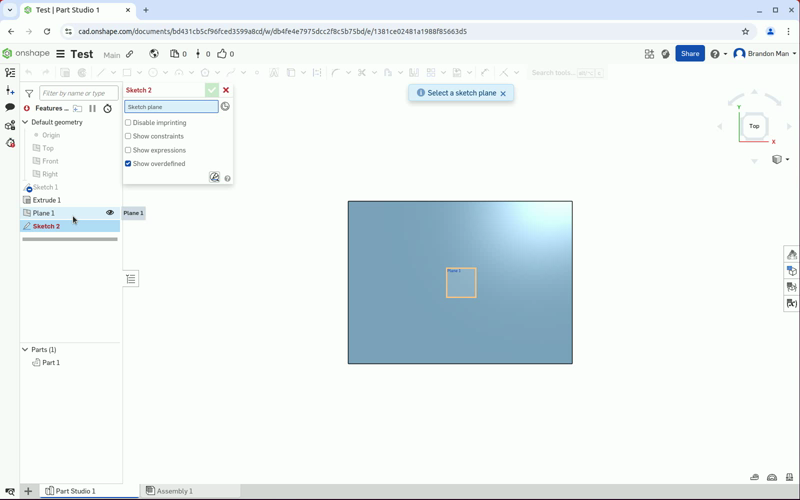
click(73, 215)
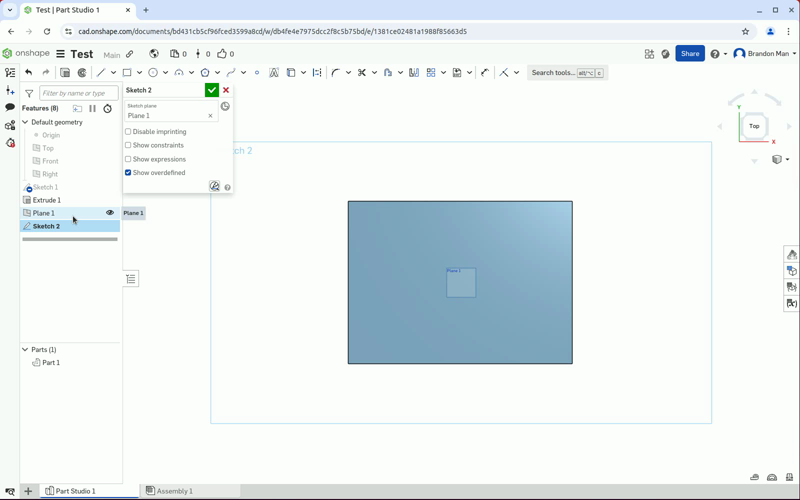
mouse_move(73, 352)
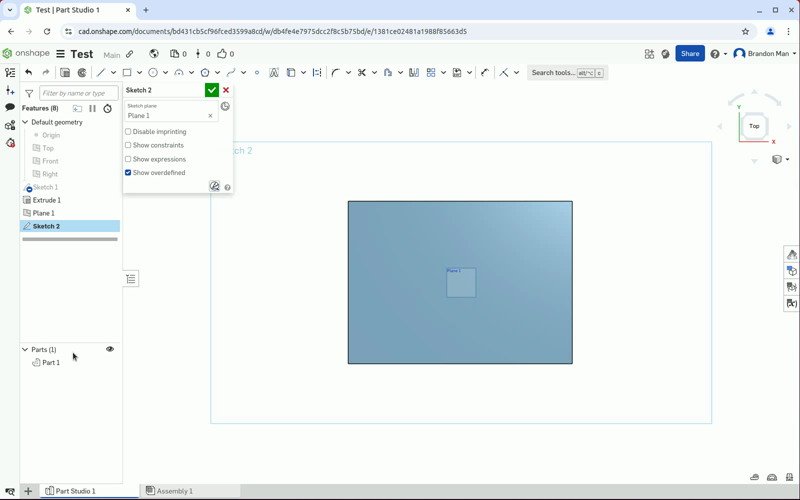
key(y)
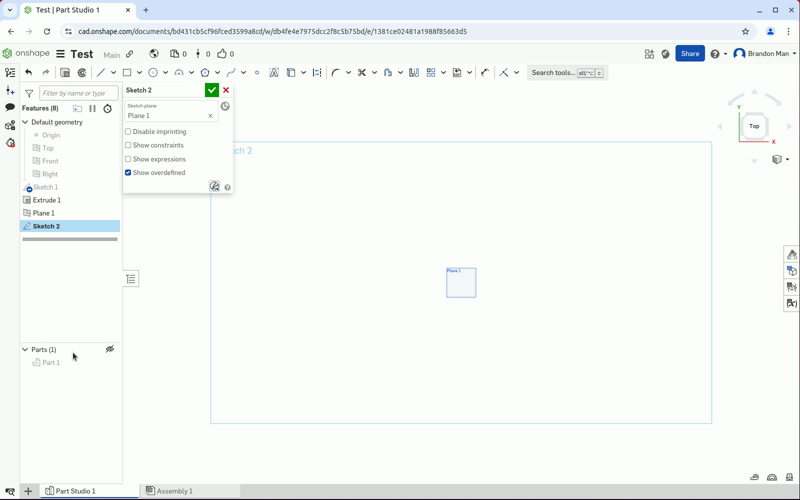
key(c)
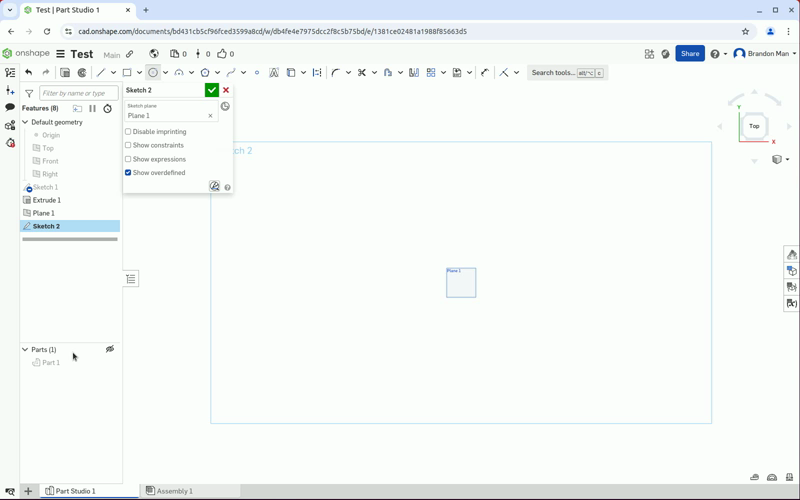
key_down(shift)
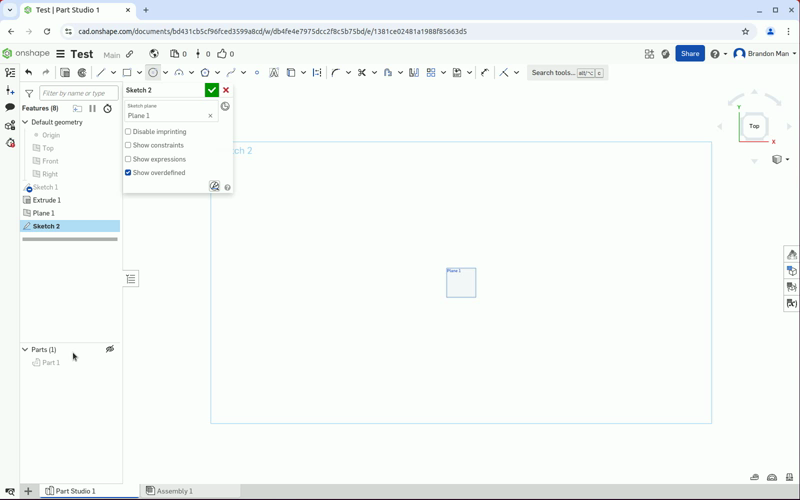
mouse_move(461, 282)
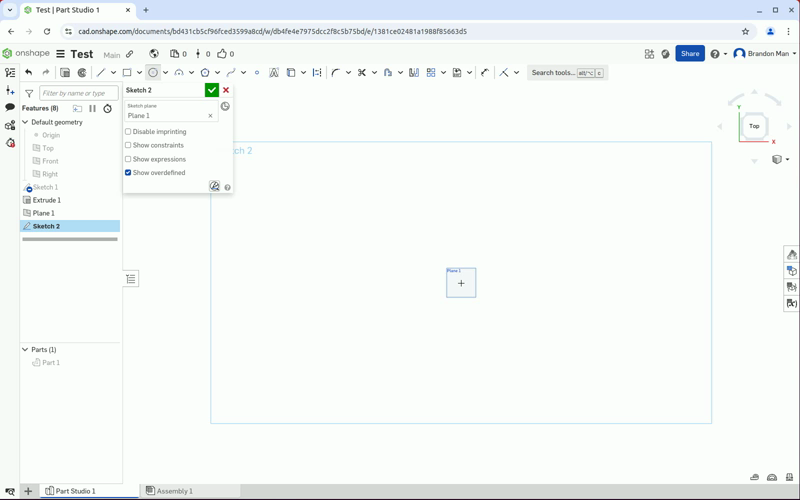
click(461, 282)
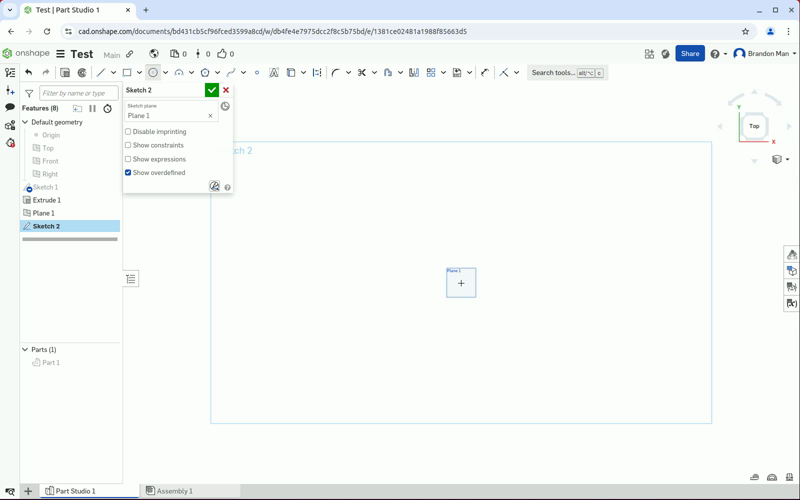
key_up(shift)
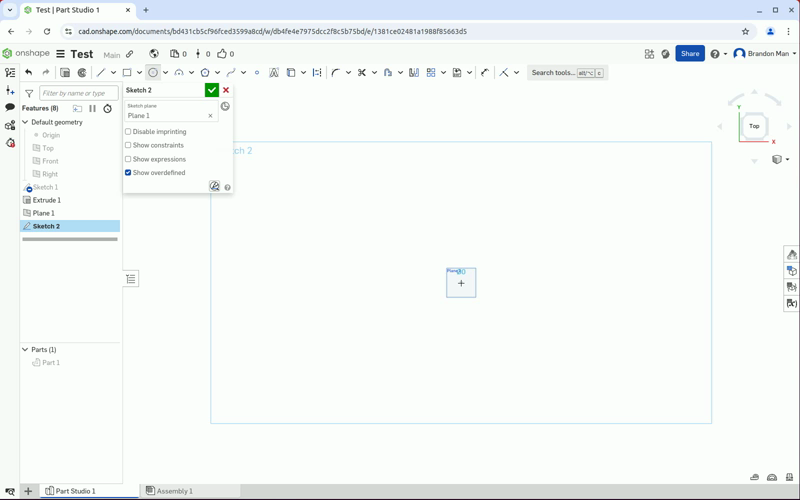
mouse_move(537, 282)
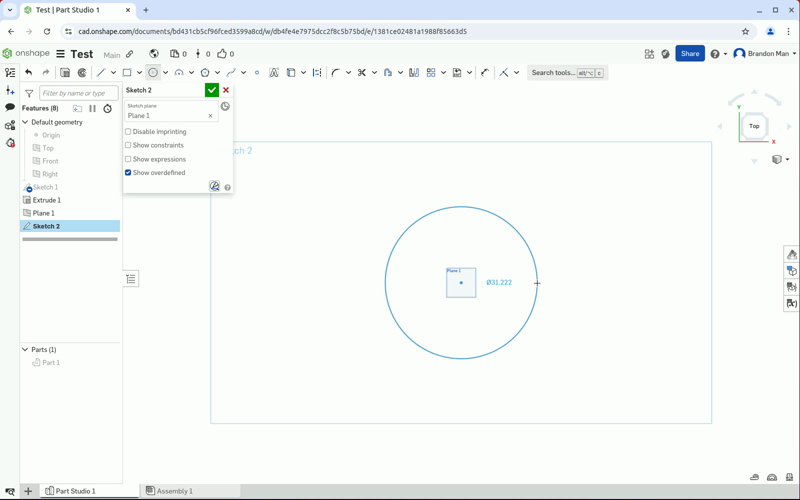
click(537, 282)
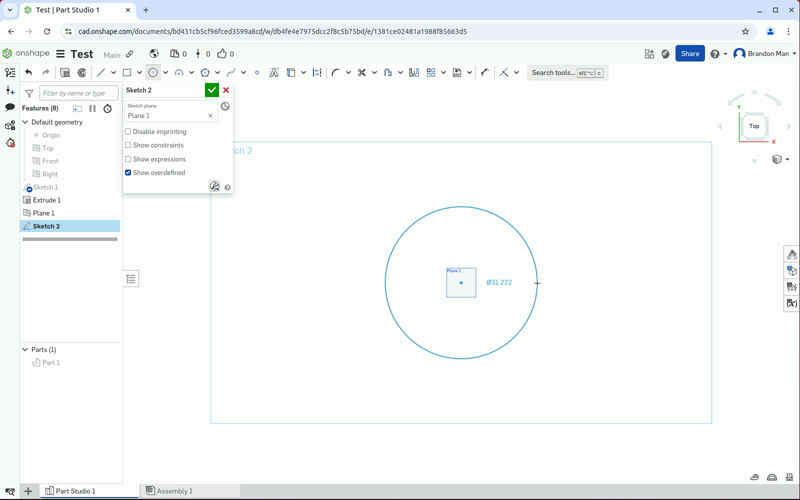
key(esc)
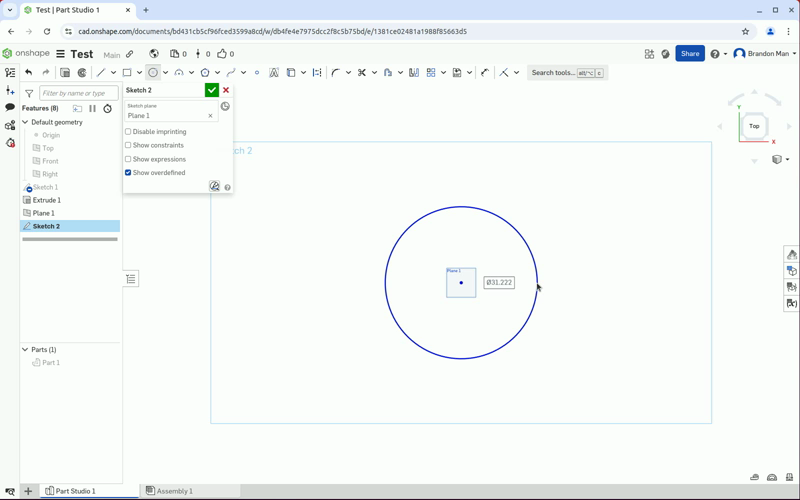
mouse_move(503, 319)
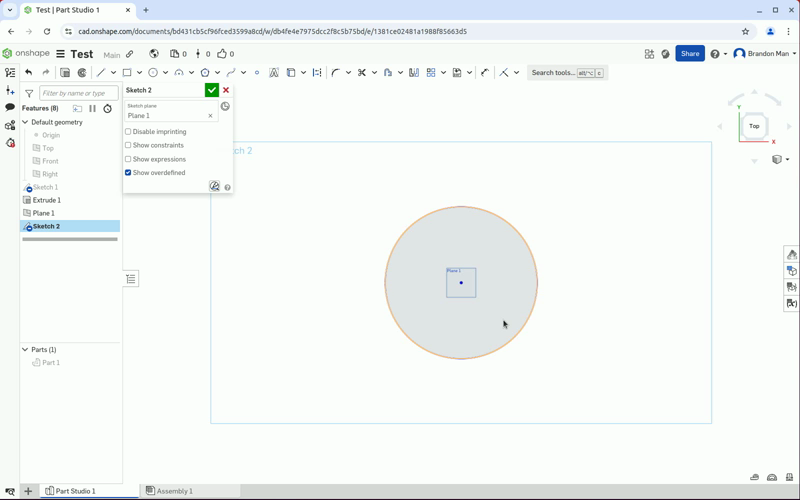
click(503, 319)
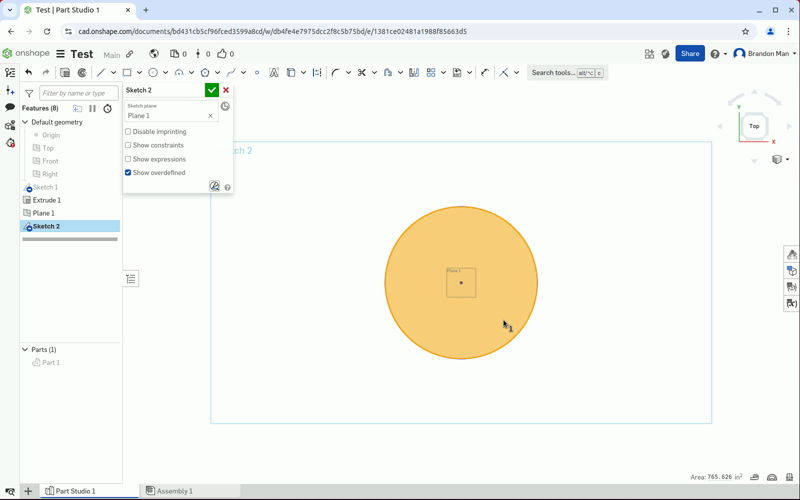
mouse_move(73, 352)
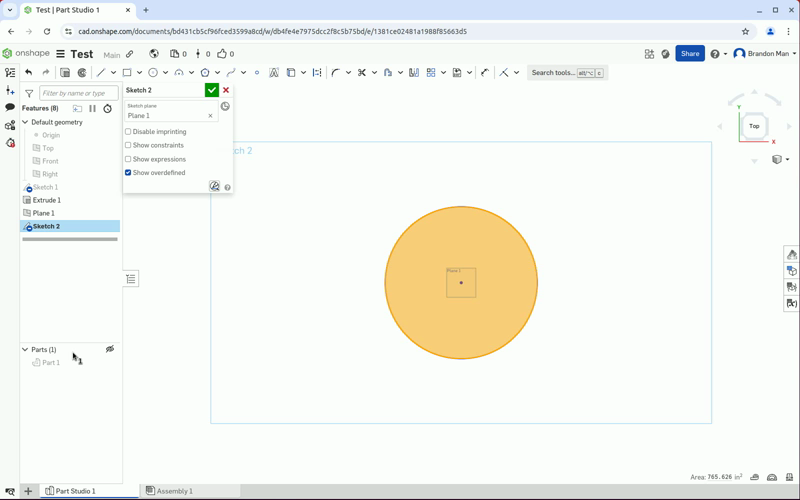
key(shift+y)
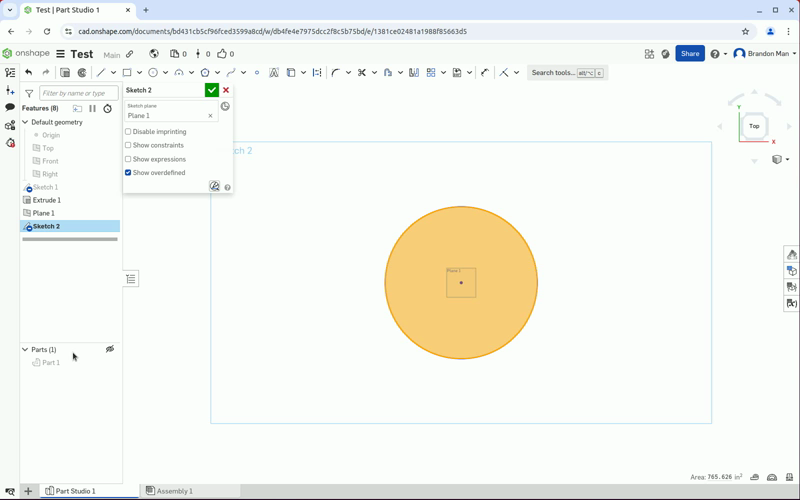
key(shift+e)
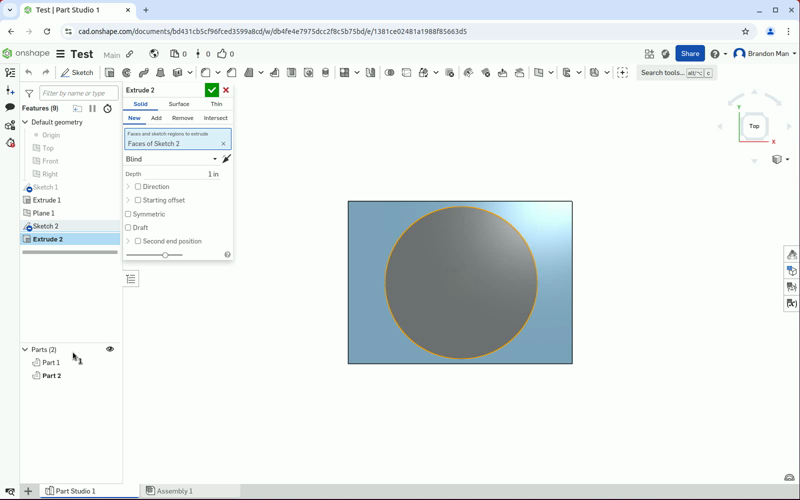
mouse_move(143, 106)
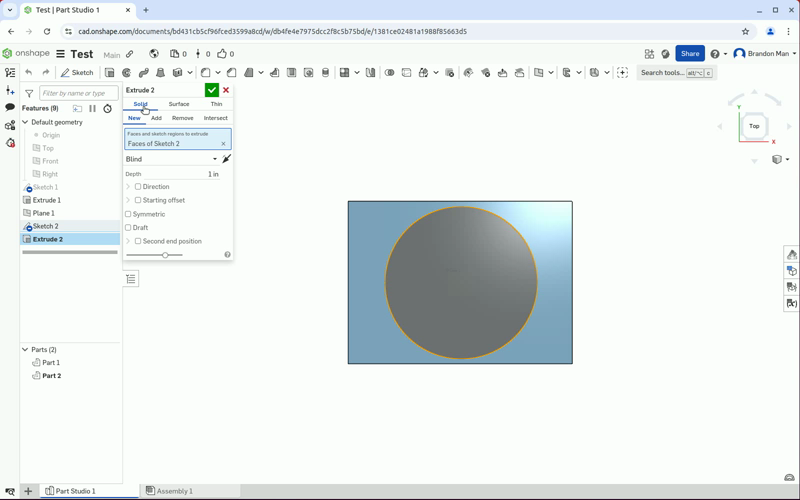
click(143, 106)
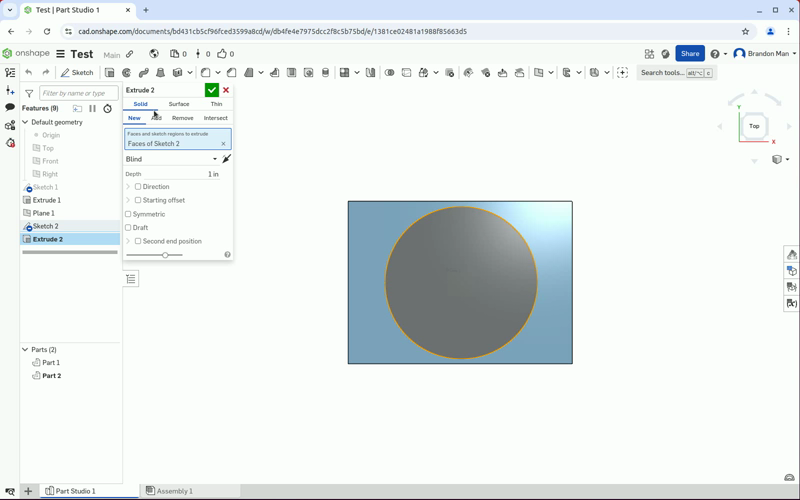
mouse_move(186, 120)
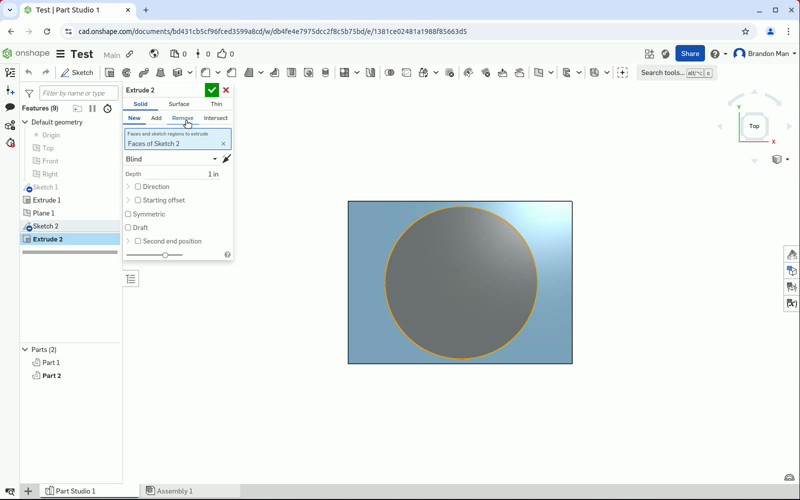
click(186, 120)
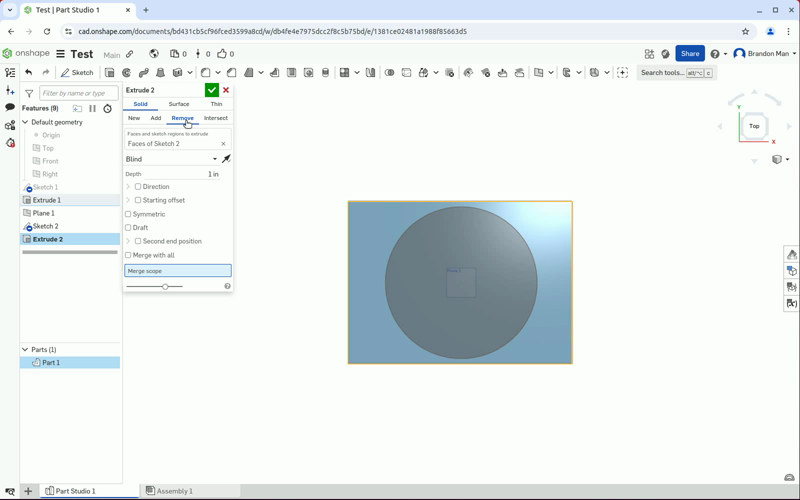
key(tab, 4)
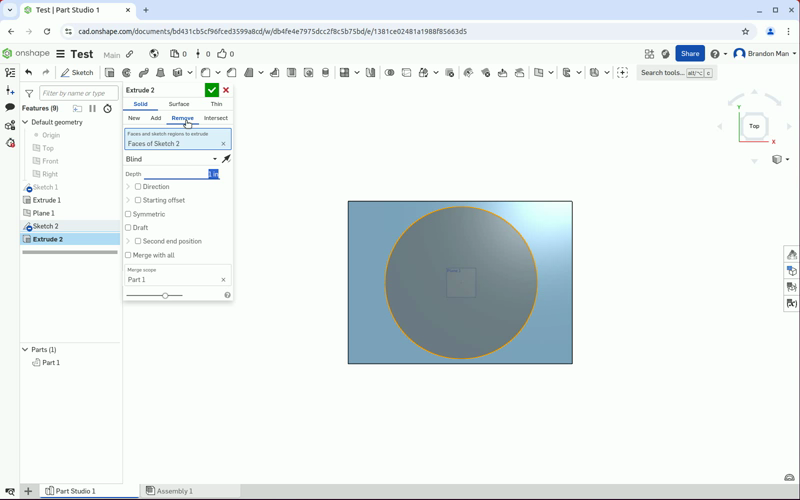
text(10.351)
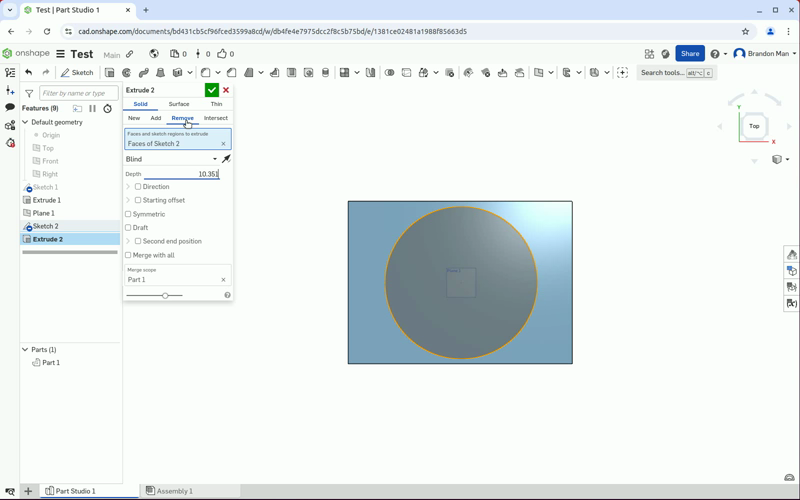
key(tab, 6)
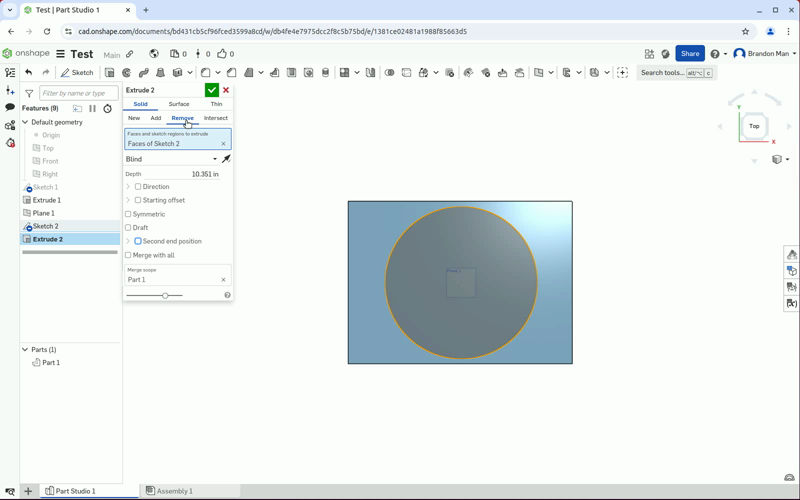
key(space)
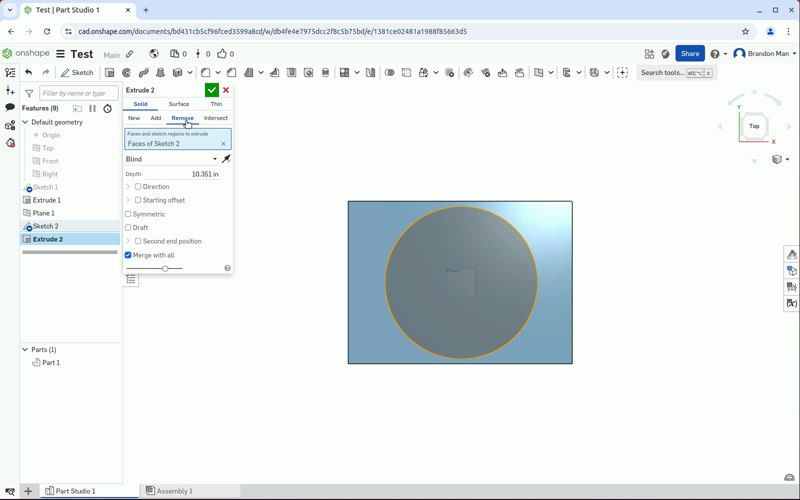
key(enter)
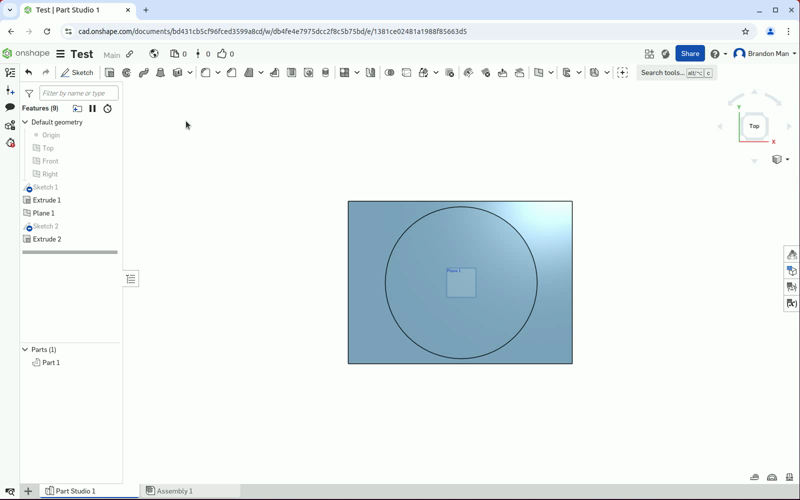
key(shift+h)
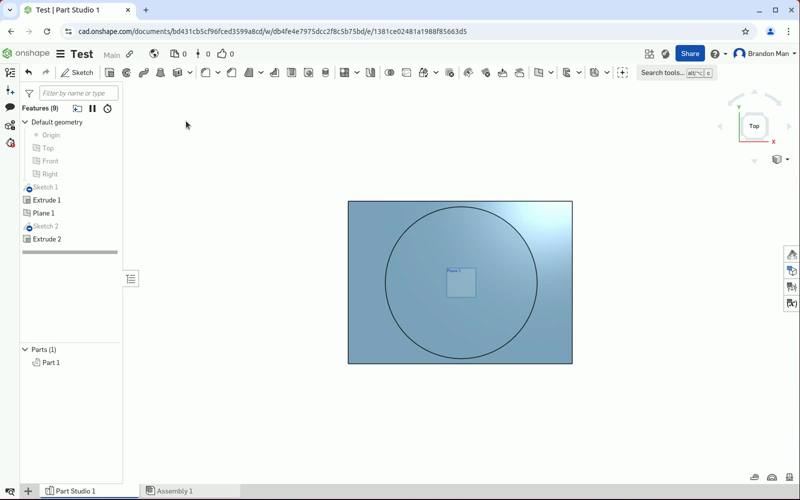
key(shift+h)
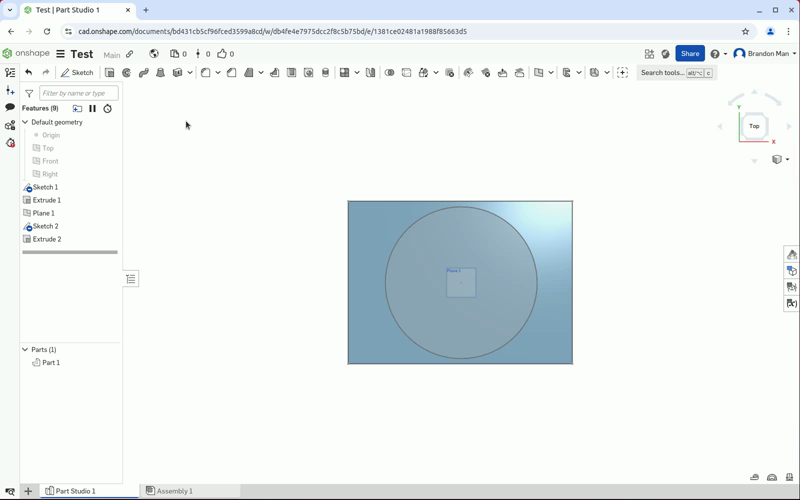
key(shift+7)
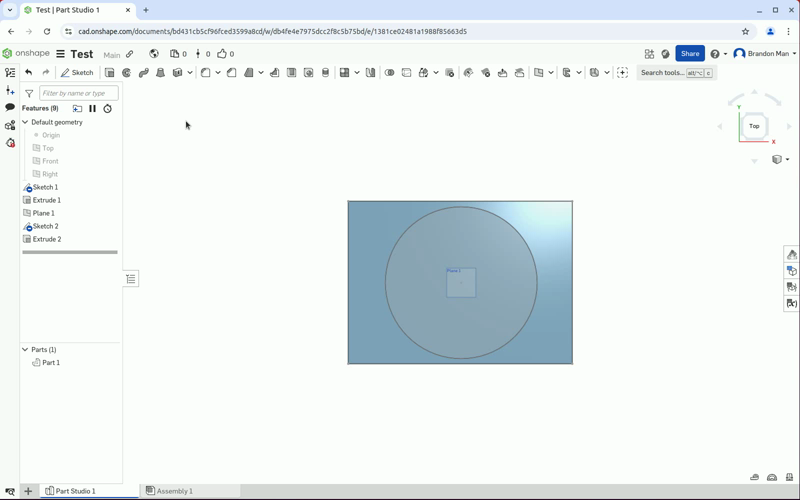
key(up, 3)
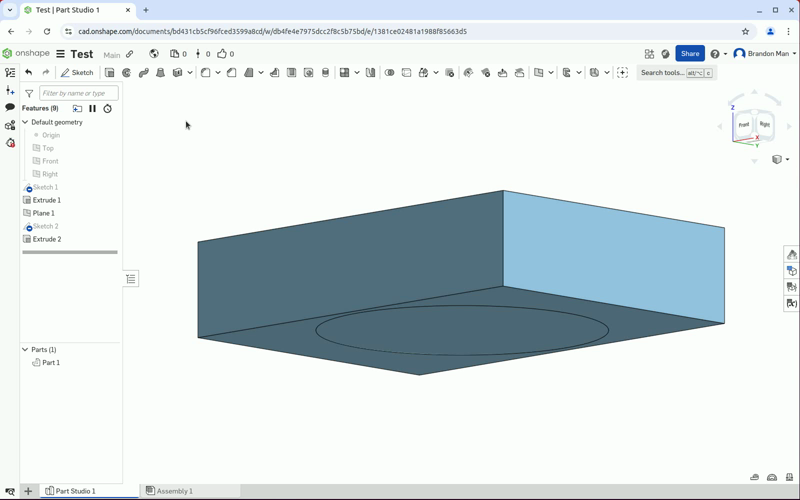
key(left, 3)
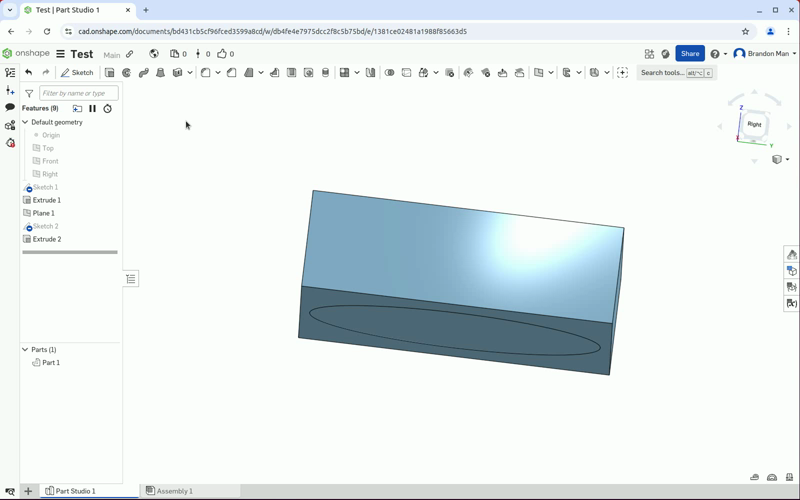
key(right, 3)
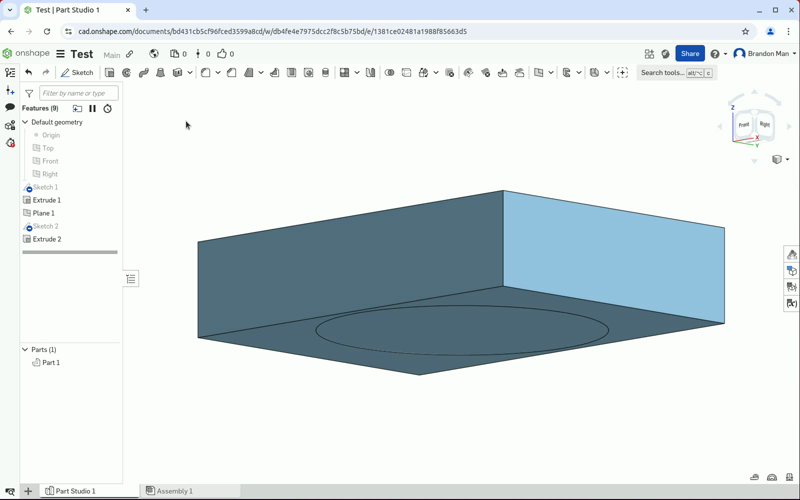
key(down, 3)
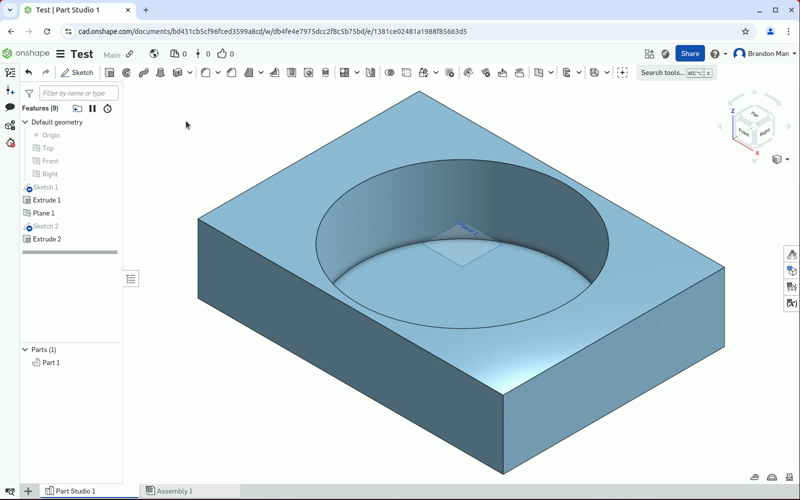
mouse_move(73, 189)
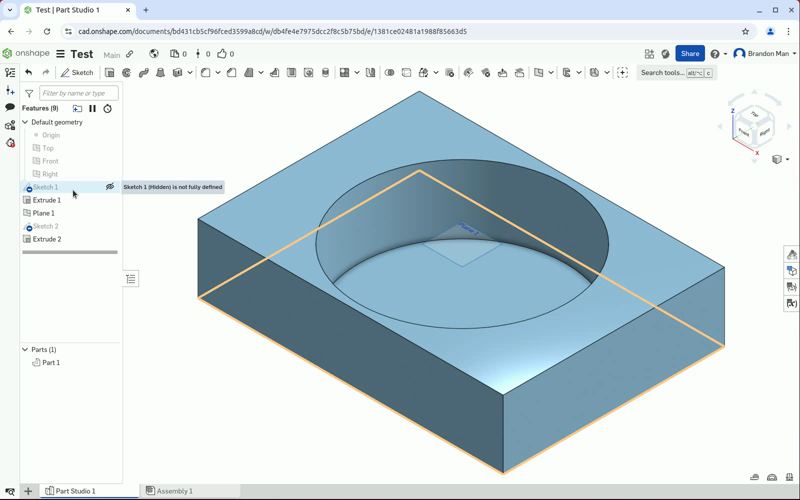
click(73, 189)